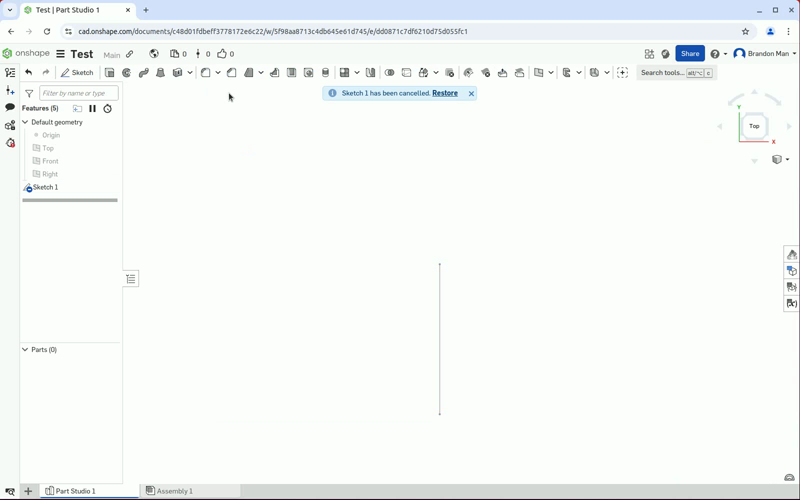
key(shift+h)
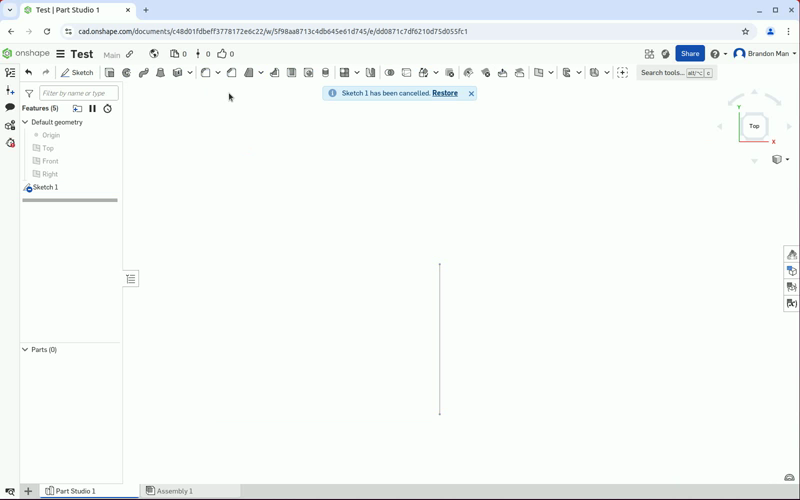
key(shift+s)
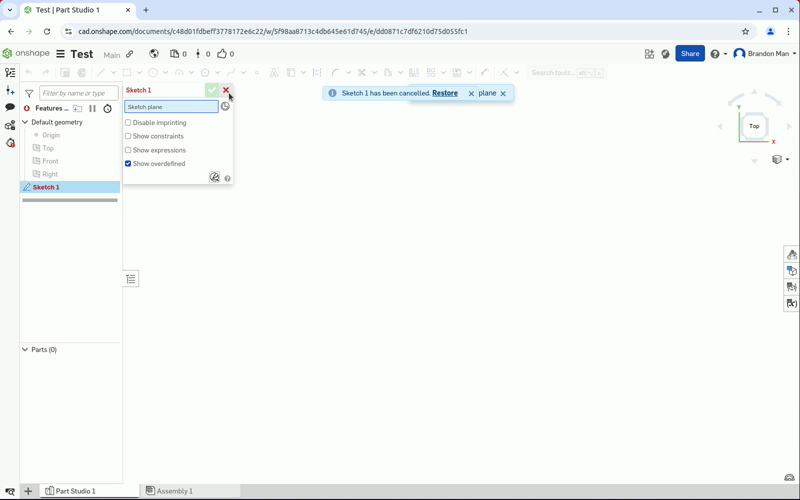
mouse_move(73, 150)
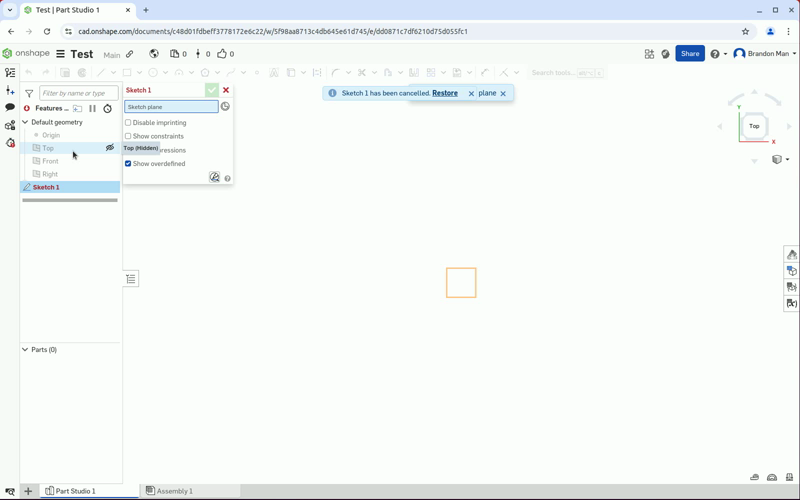
click(73, 150)
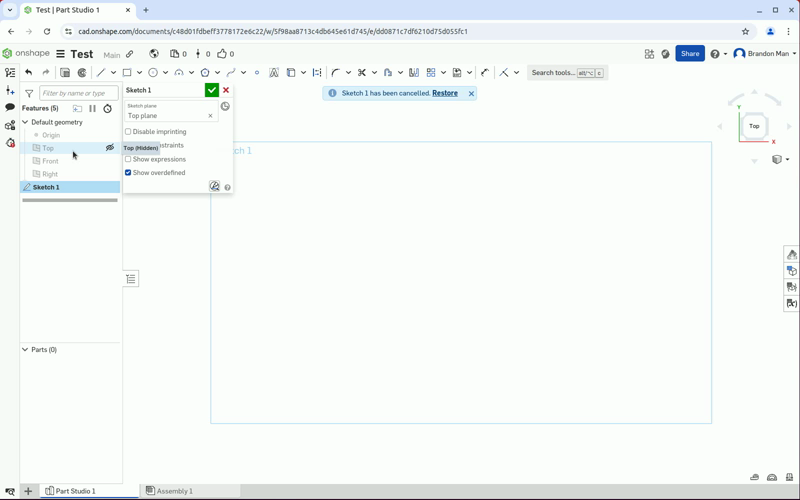
mouse_move(73, 352)
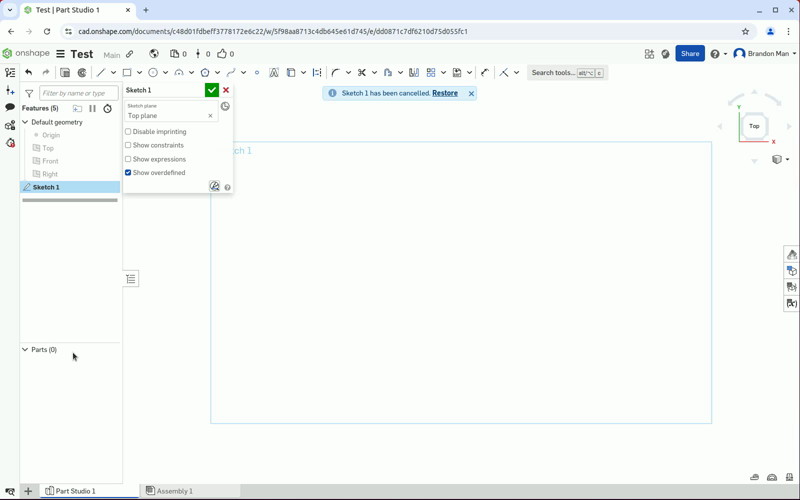
key(y)
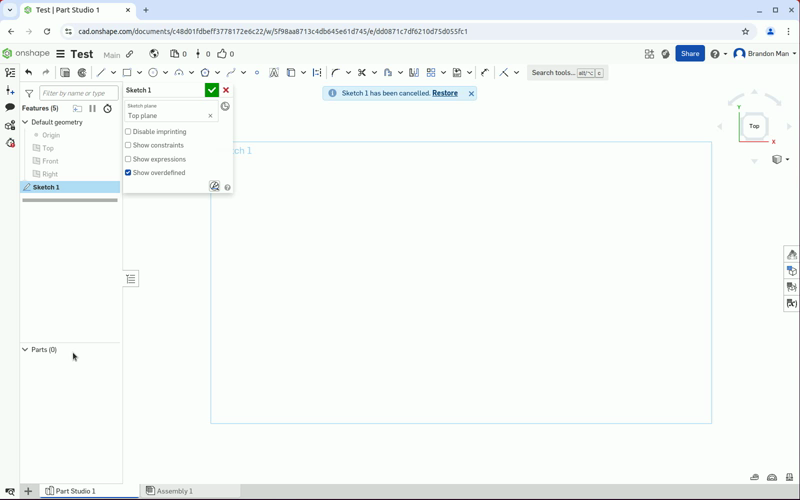
key(l)
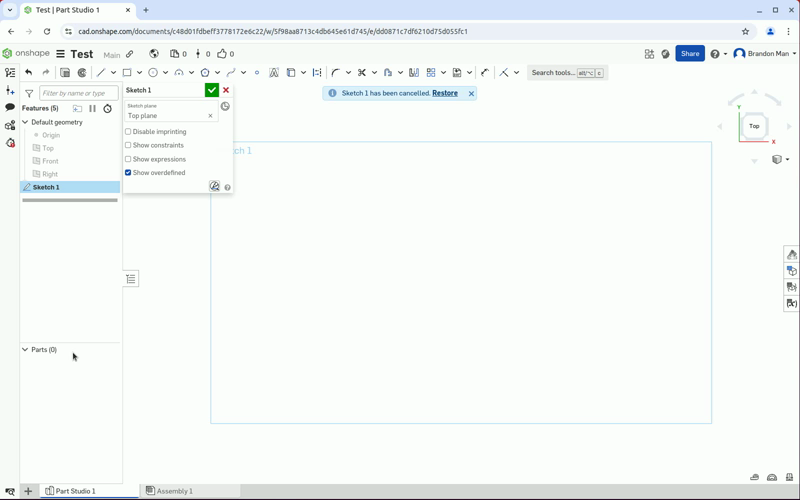
key_down(shift)
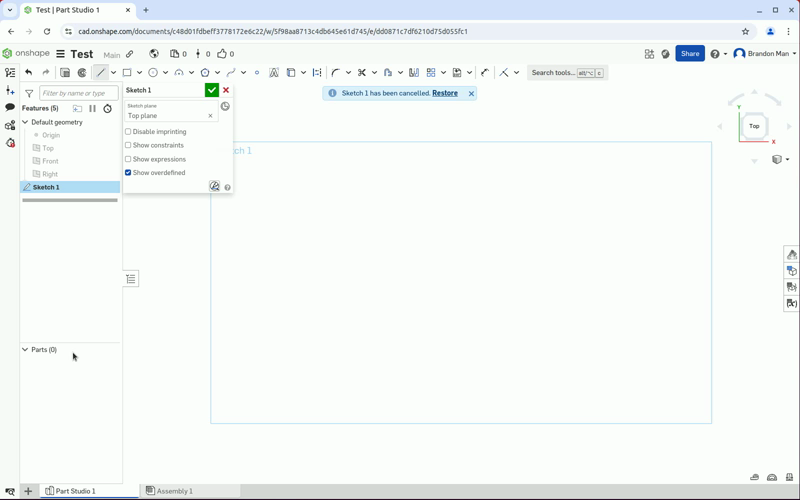
mouse_move(412, 379)
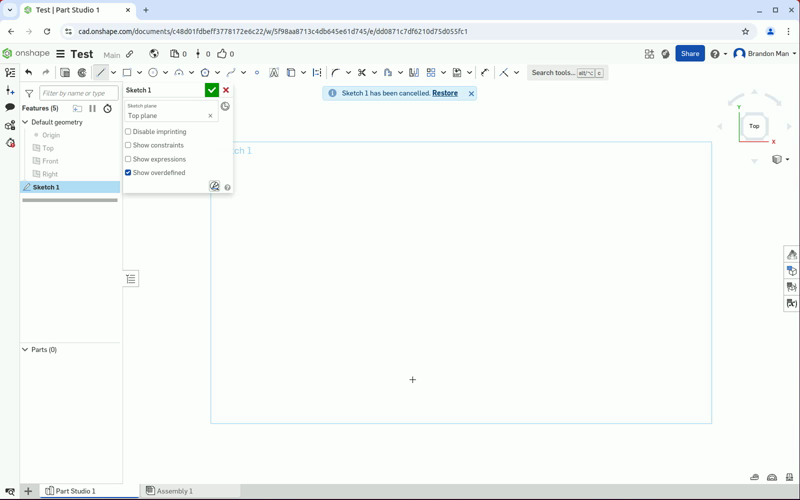
click(412, 379)
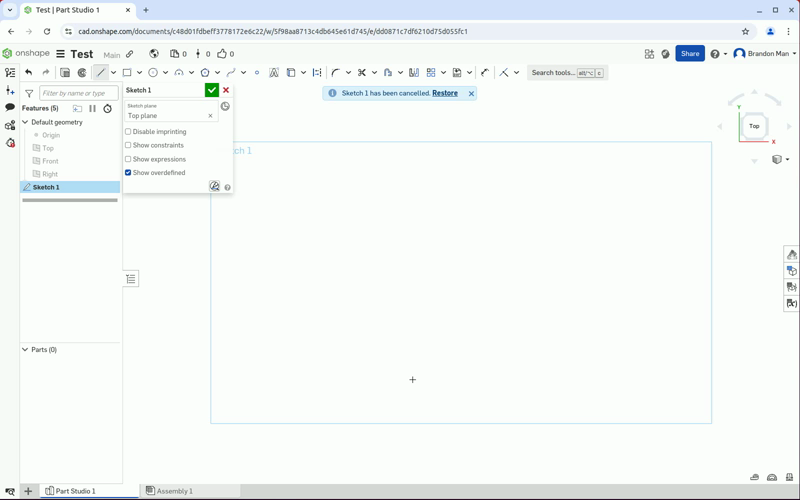
key_up(shift)
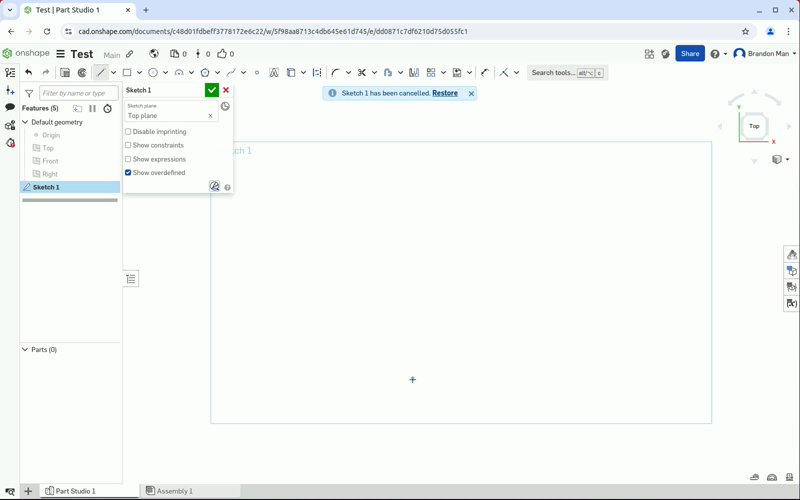
key_down(shift)
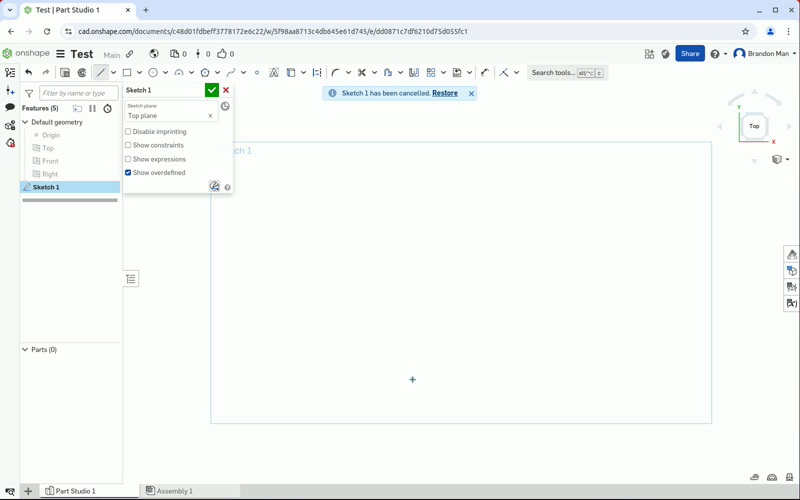
mouse_move(442, 379)
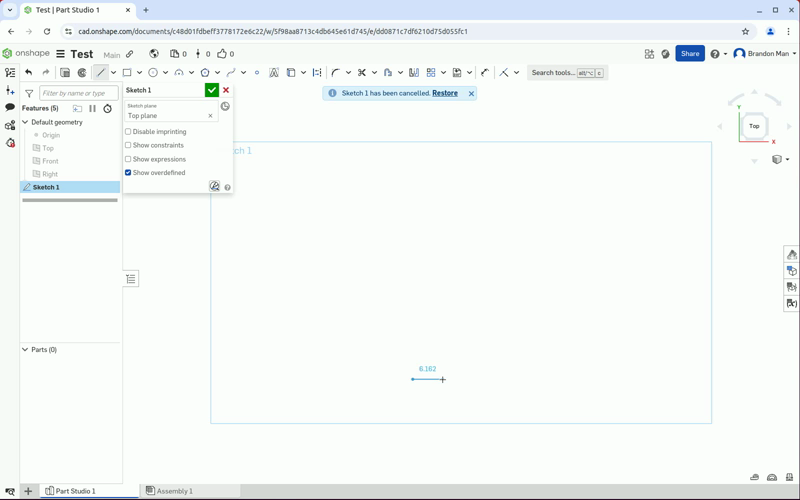
mouse_move(414, 379)
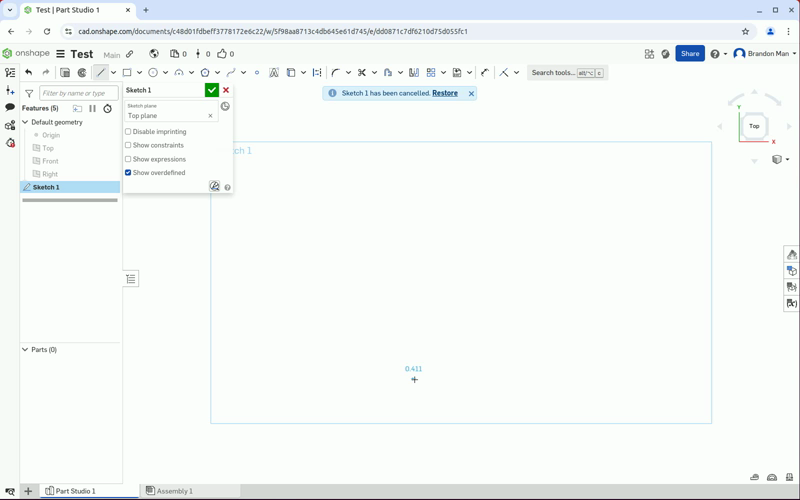
scroll(6)
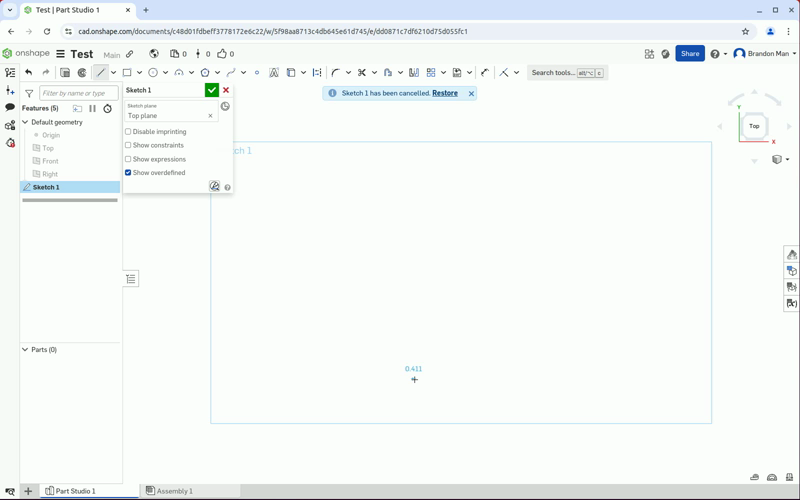
scroll(6)
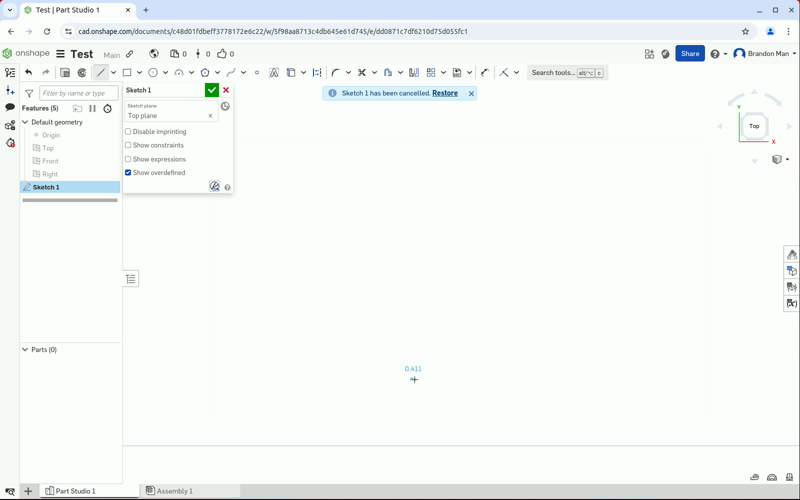
scroll(6)
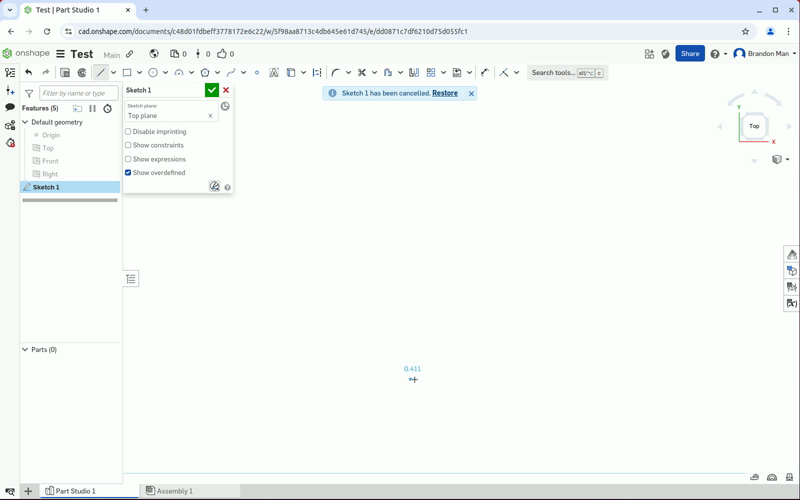
scroll(6)
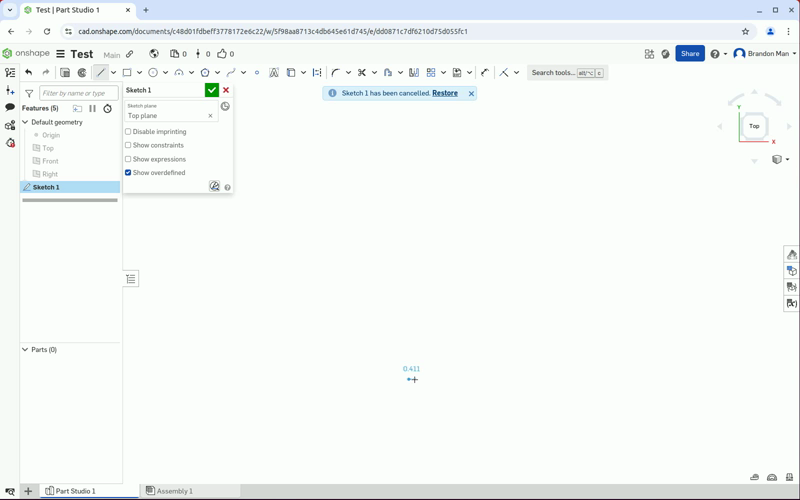
scroll(6)
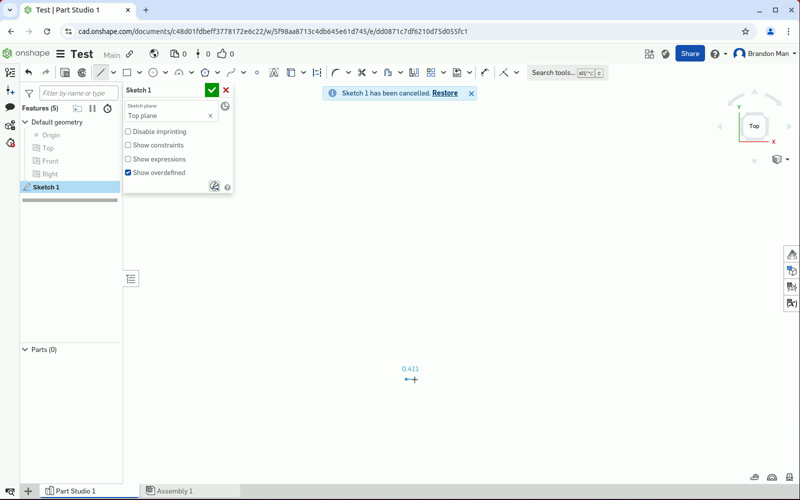
scroll(6)
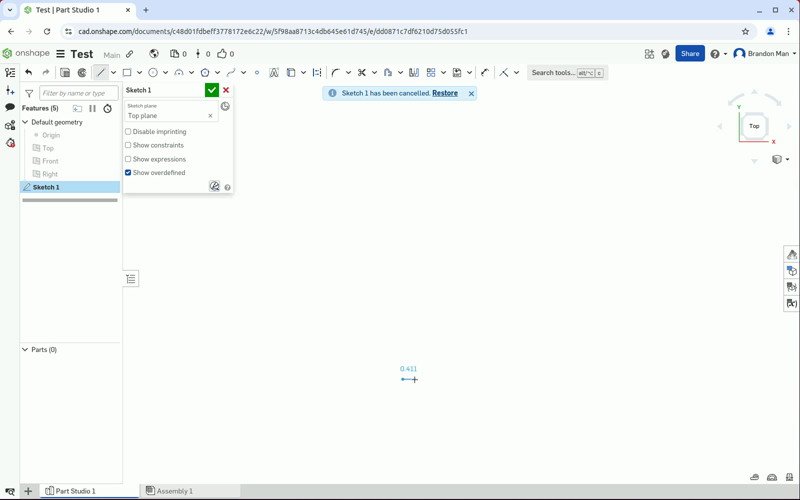
scroll(6)
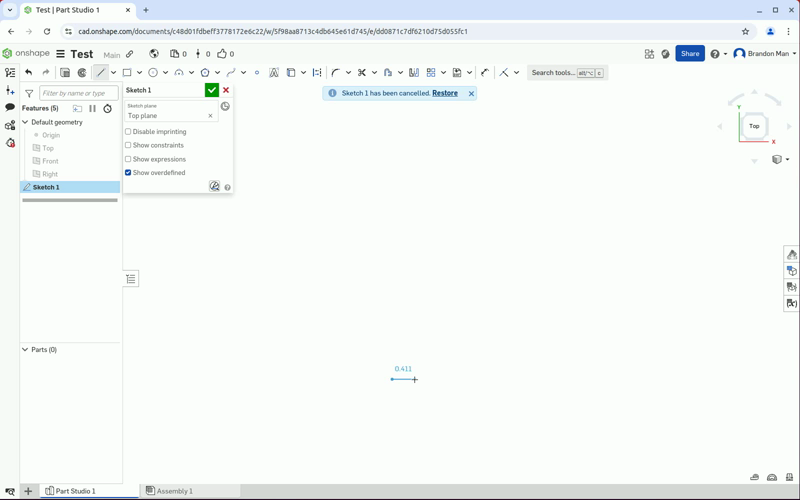
click(414, 379)
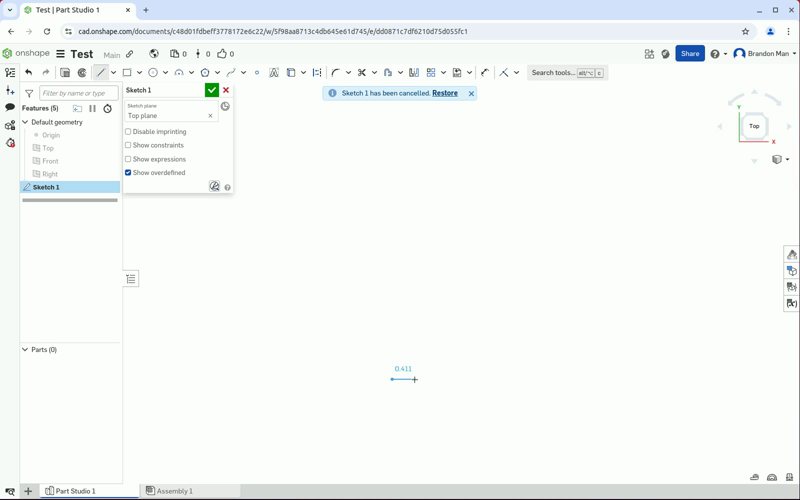
scroll(-6)
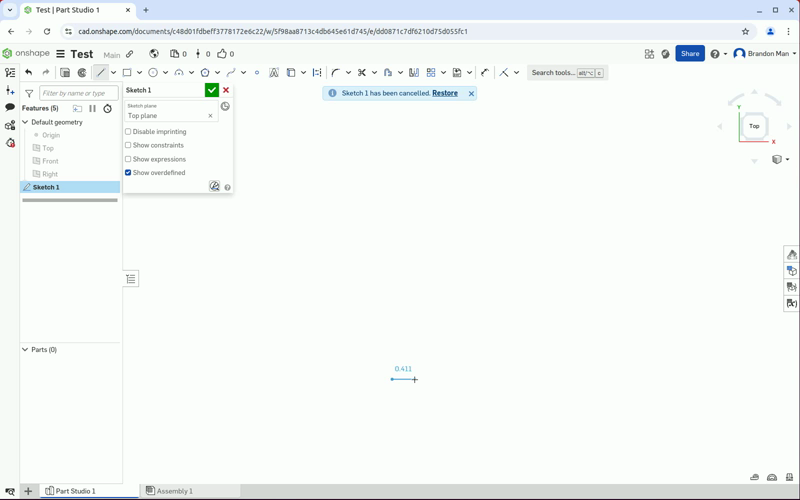
scroll(-6)
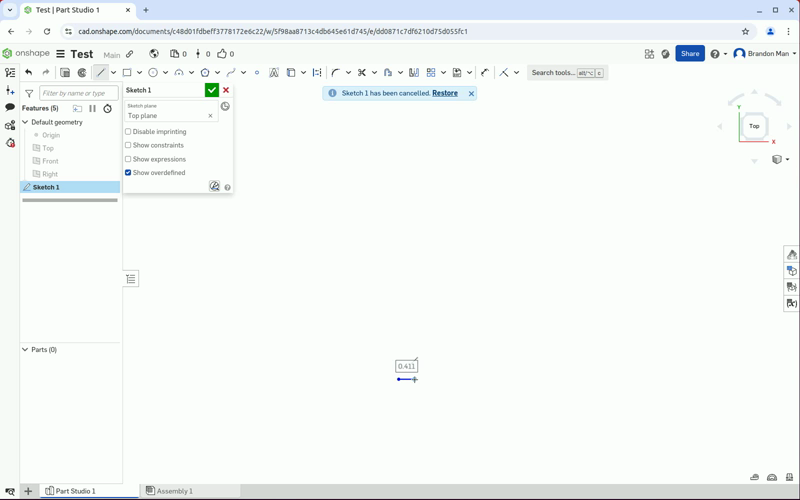
scroll(-6)
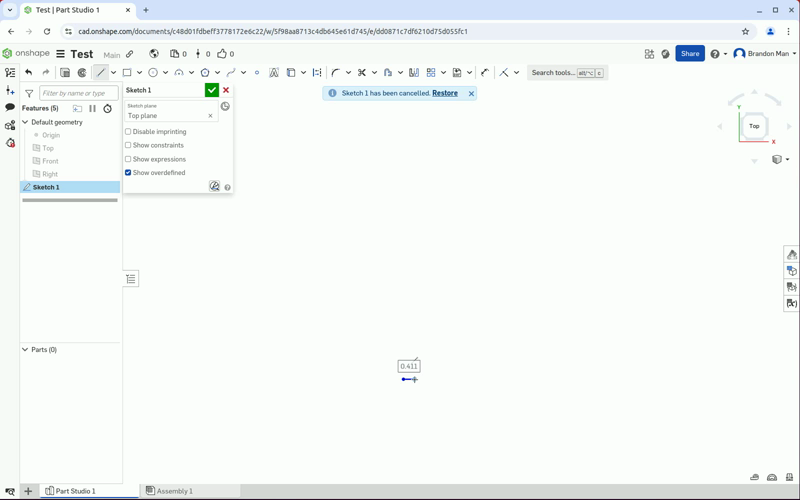
scroll(-6)
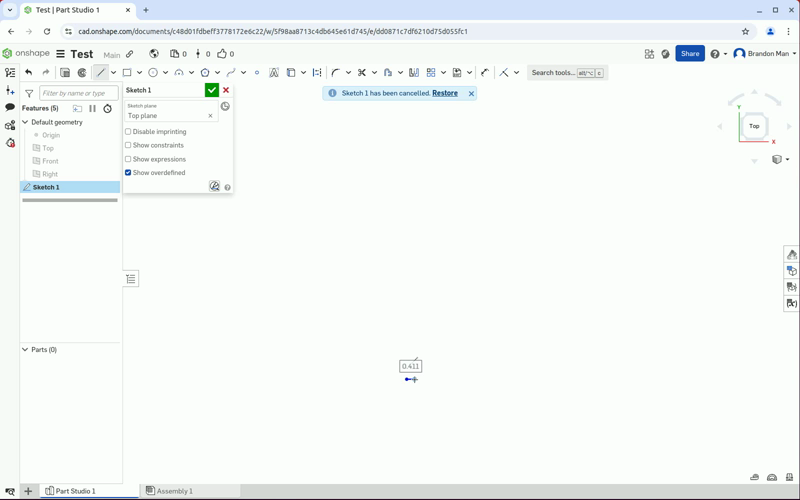
scroll(-6)
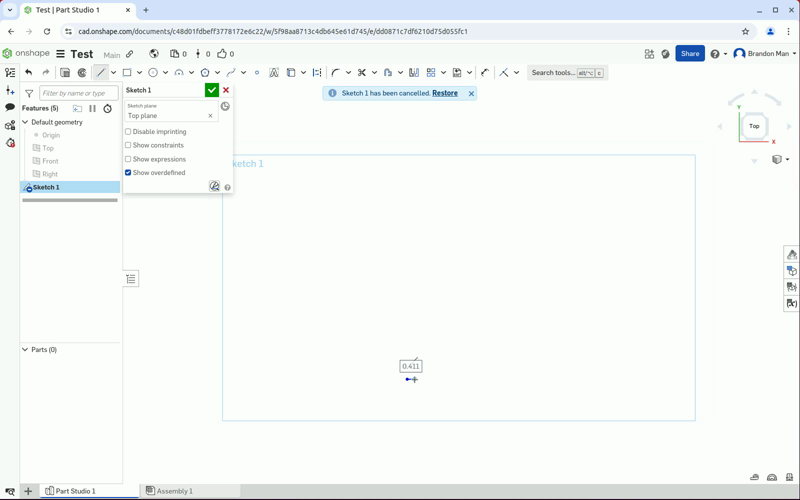
scroll(-6)
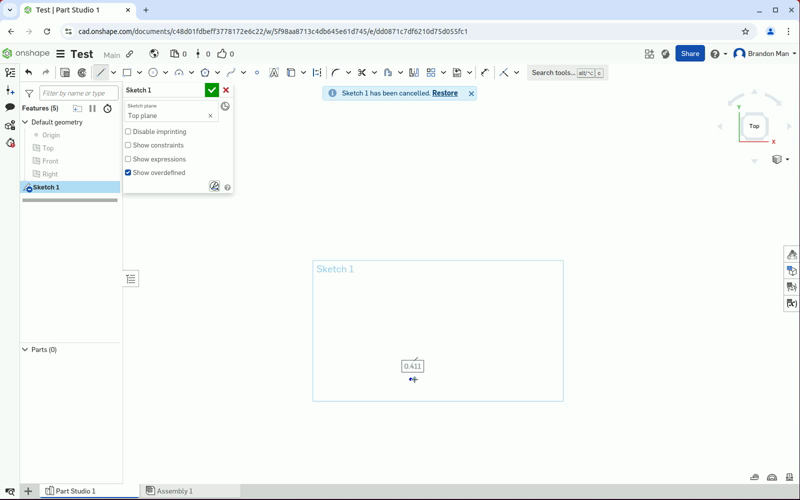
scroll(-6)
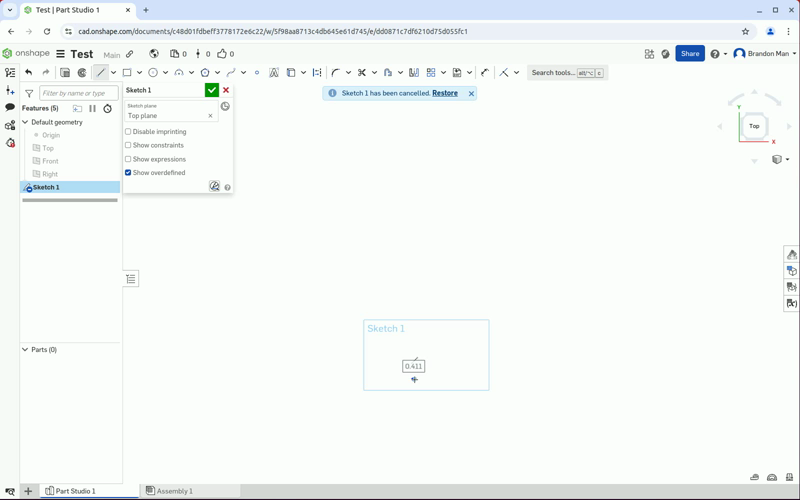
key_up(shift)
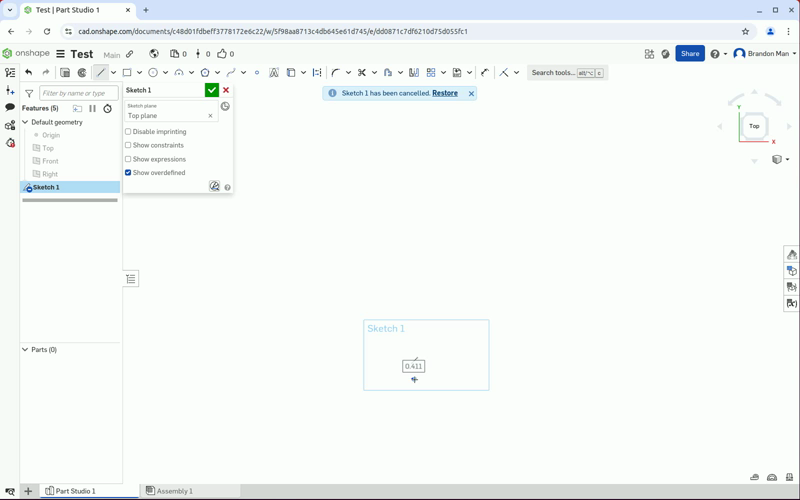
key_down(shift)
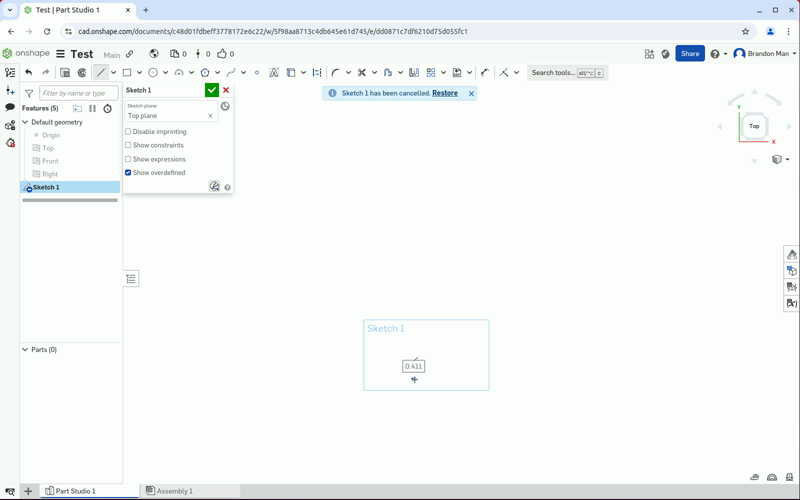
mouse_move(508, 379)
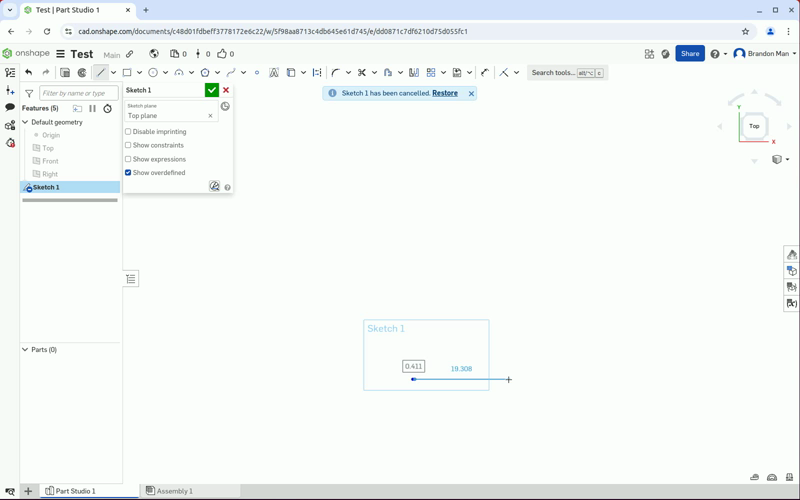
click(508, 379)
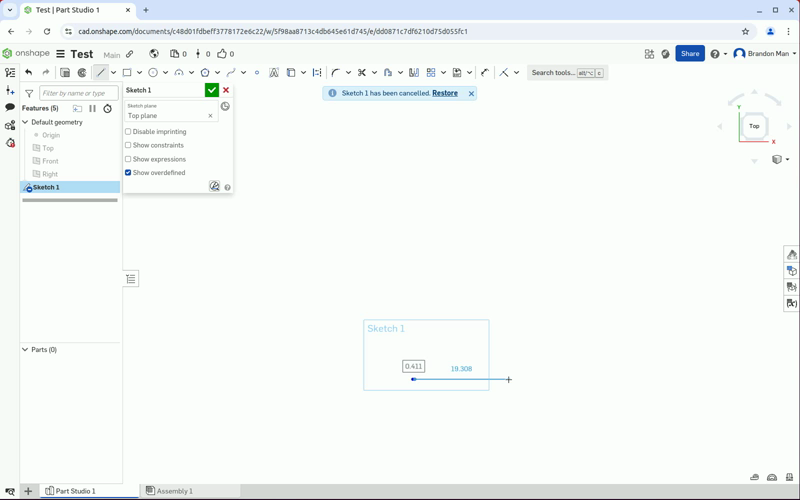
key_up(shift)
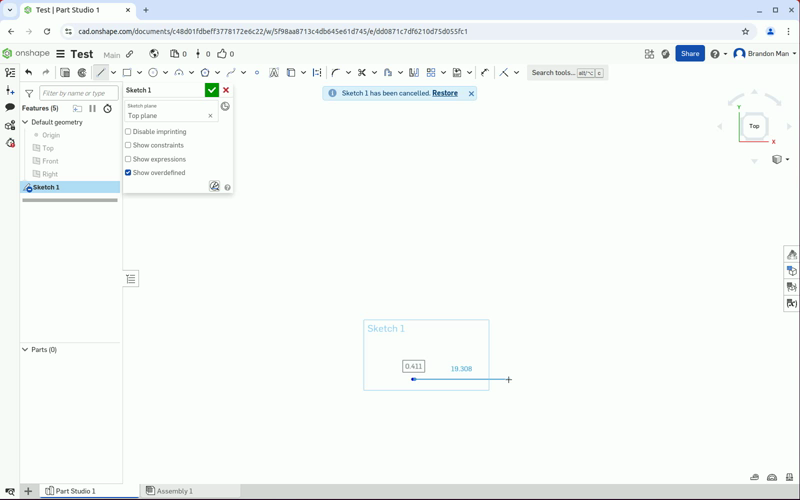
key_down(shift)
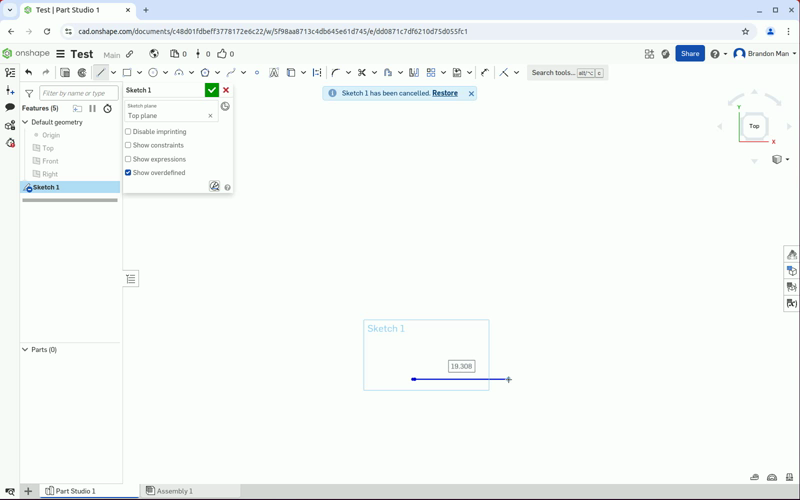
mouse_move(508, 189)
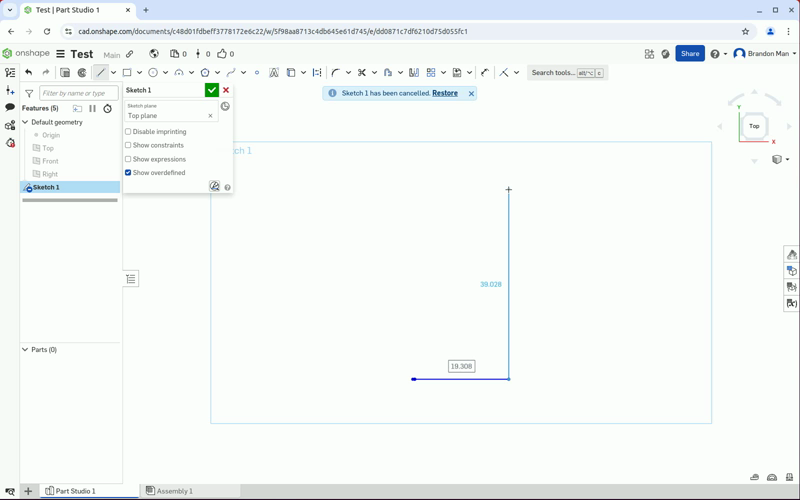
click(508, 189)
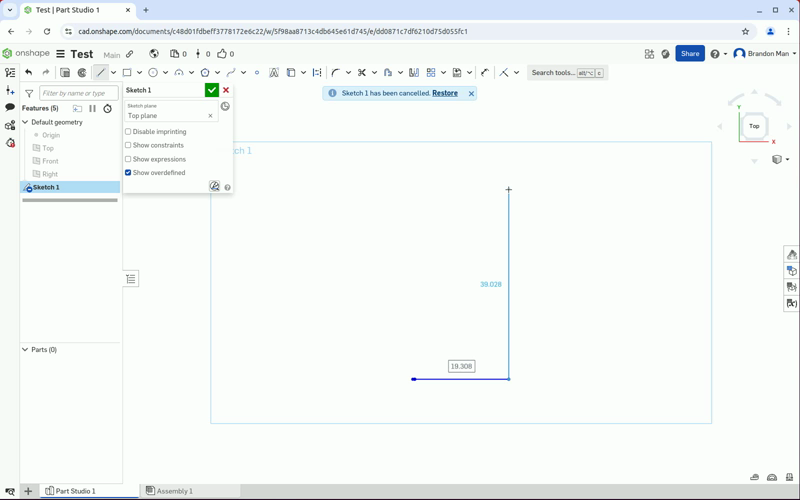
key_up(shift)
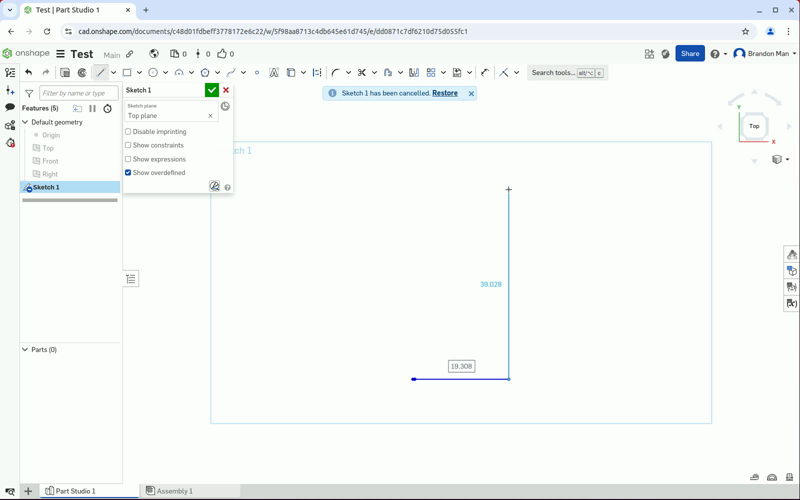
key_down(shift)
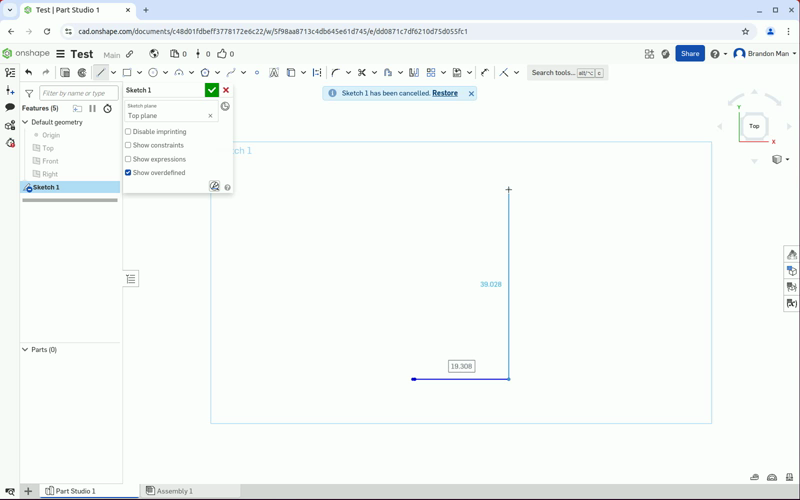
mouse_move(412, 189)
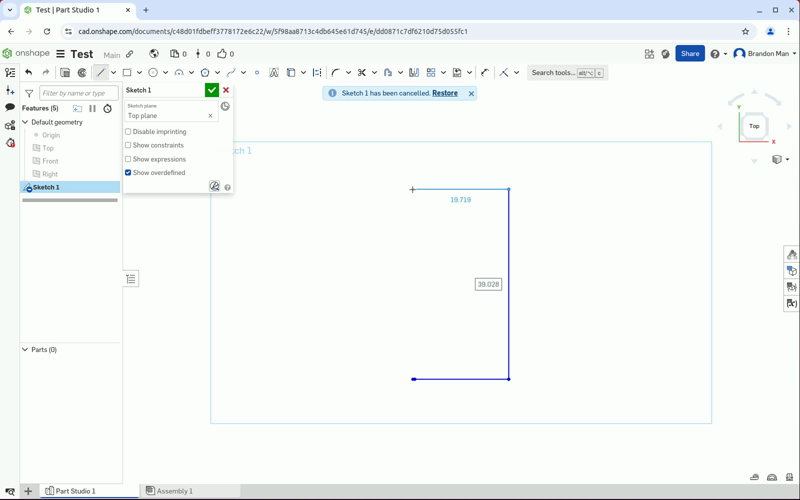
click(412, 189)
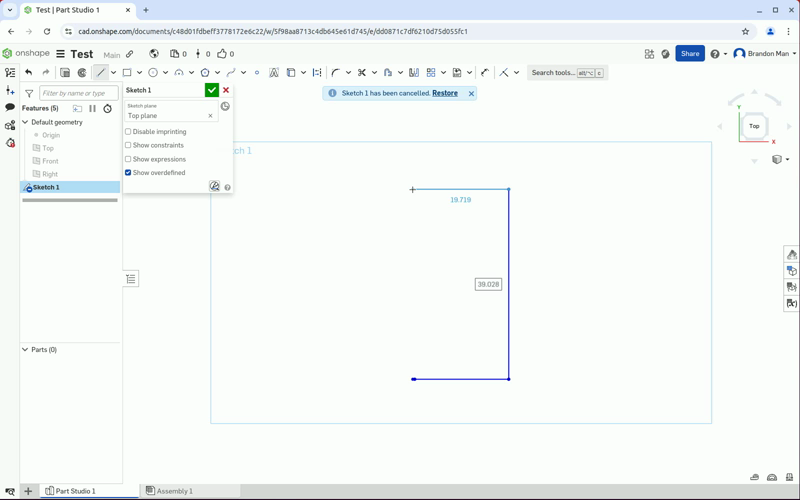
key_up(shift)
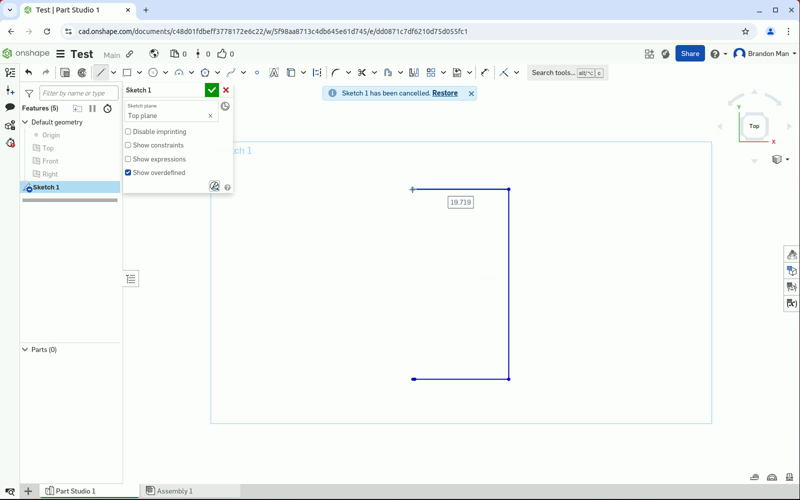
key_down(shift)
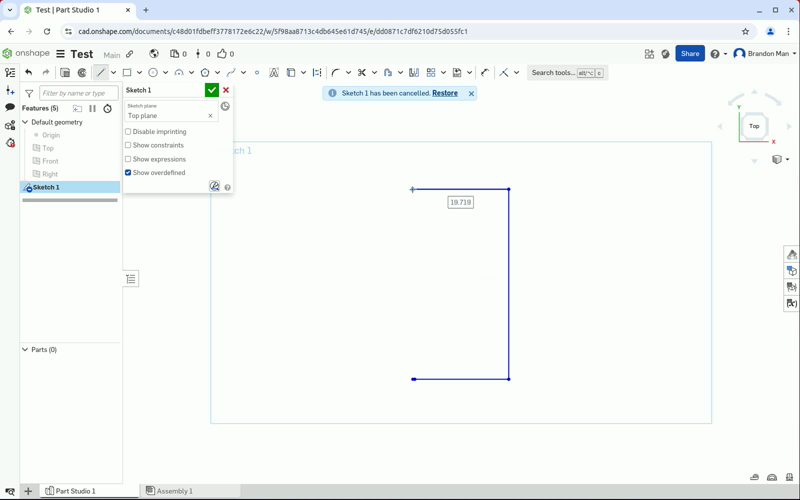
mouse_move(412, 353)
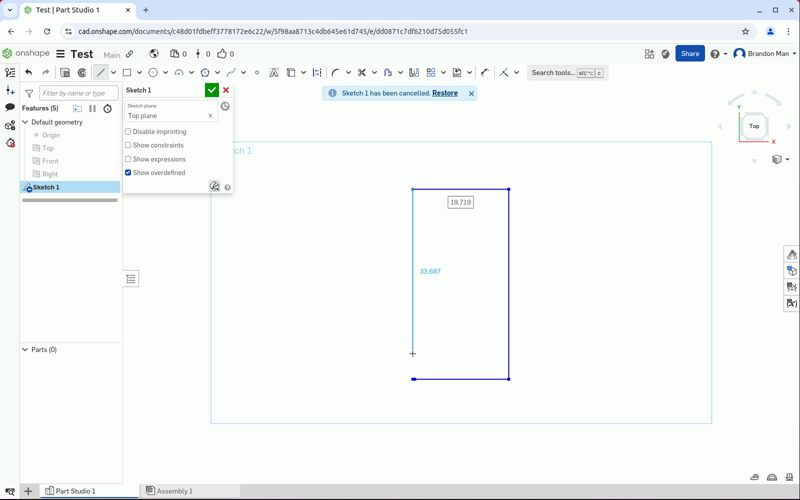
click(412, 353)
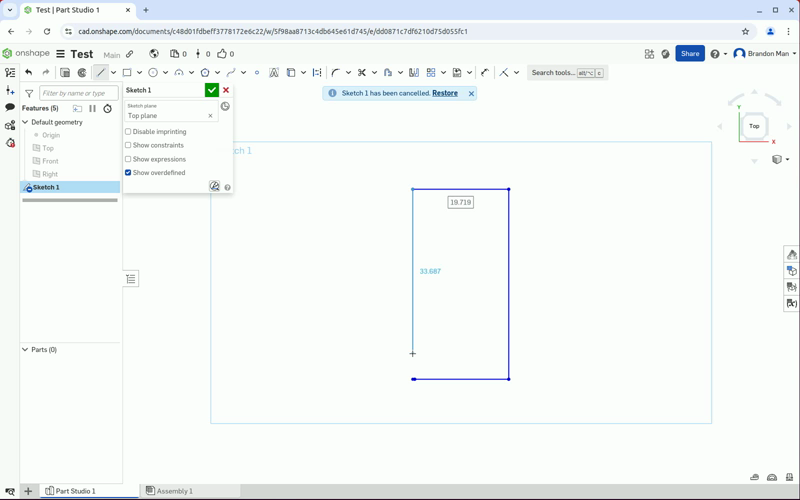
key_up(shift)
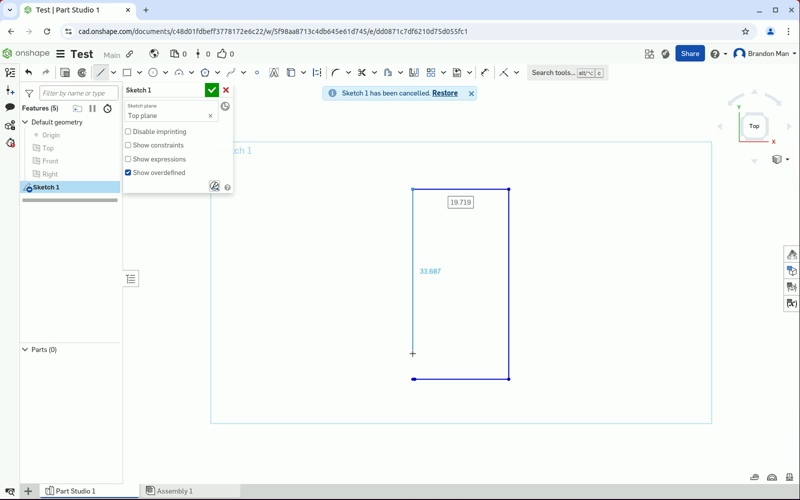
mouse_move(442, 353)
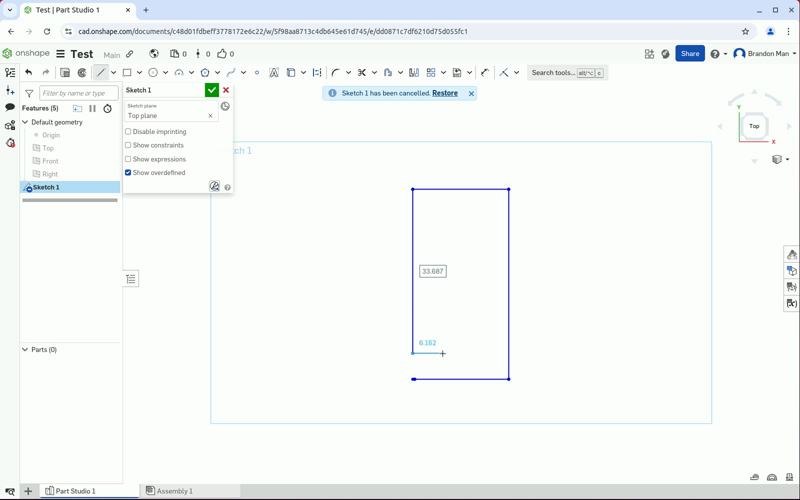
key_down(shift)
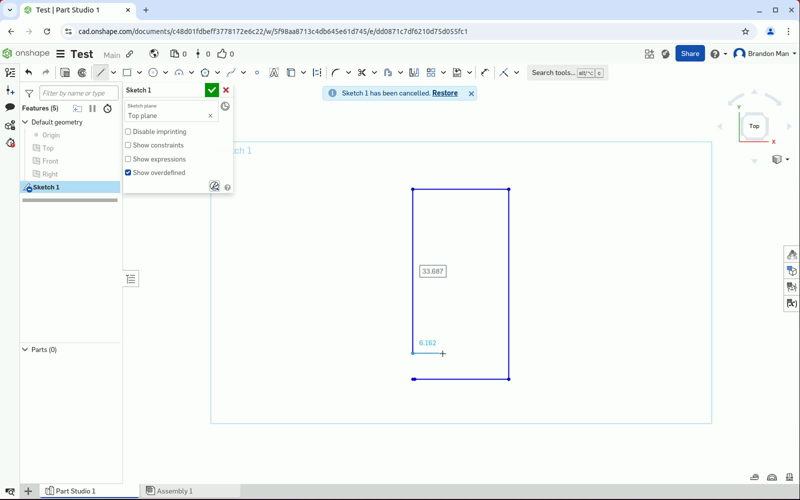
mouse_move(412, 379)
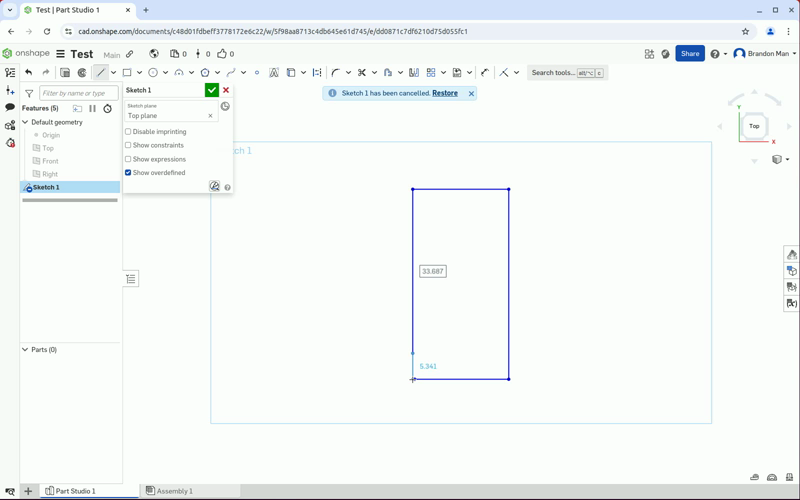
scroll(6)
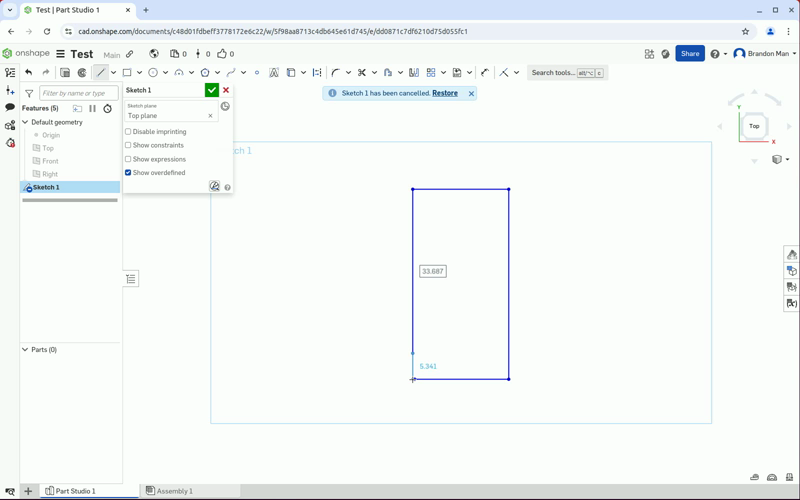
scroll(6)
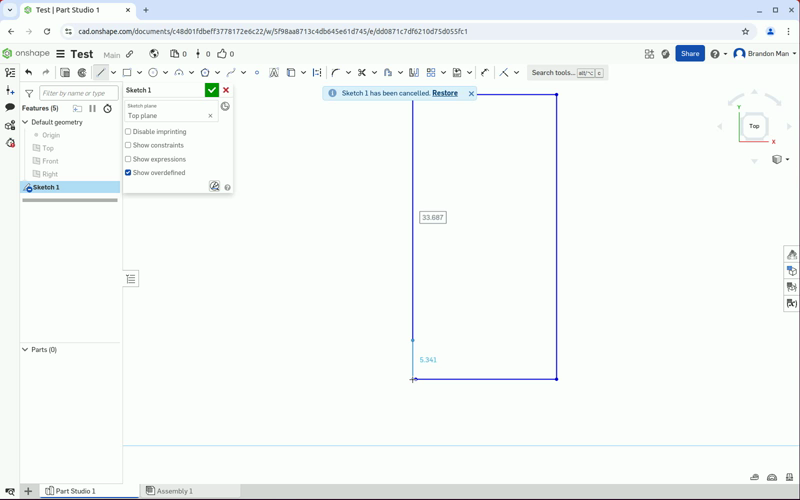
scroll(6)
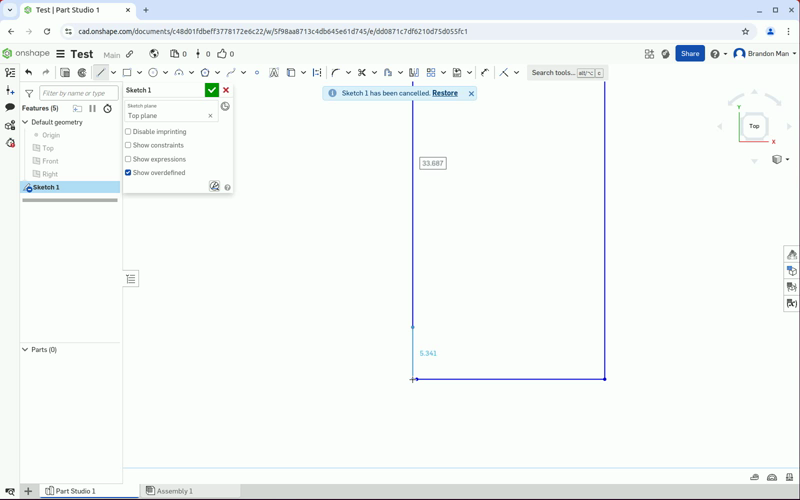
scroll(6)
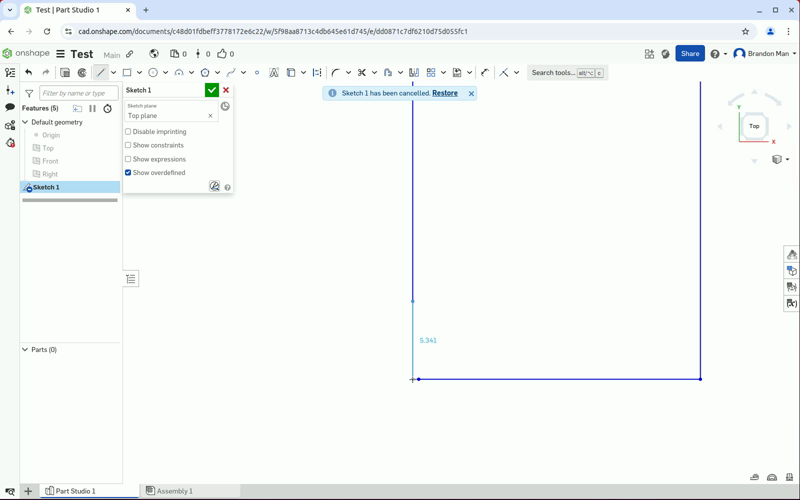
scroll(6)
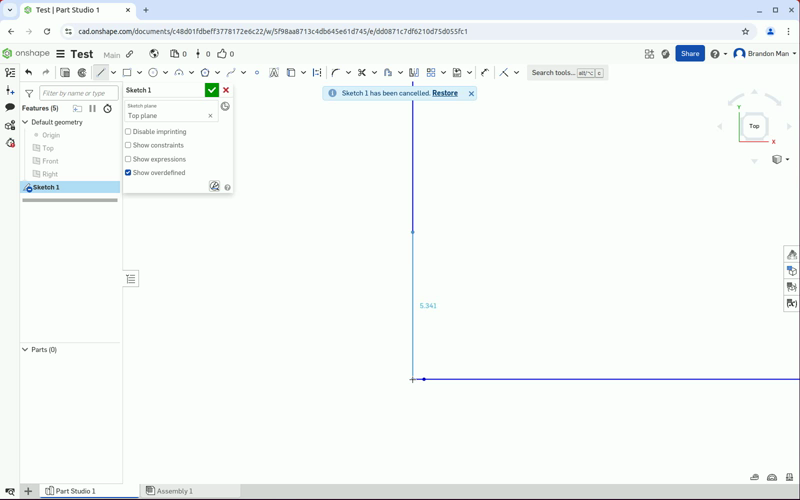
scroll(6)
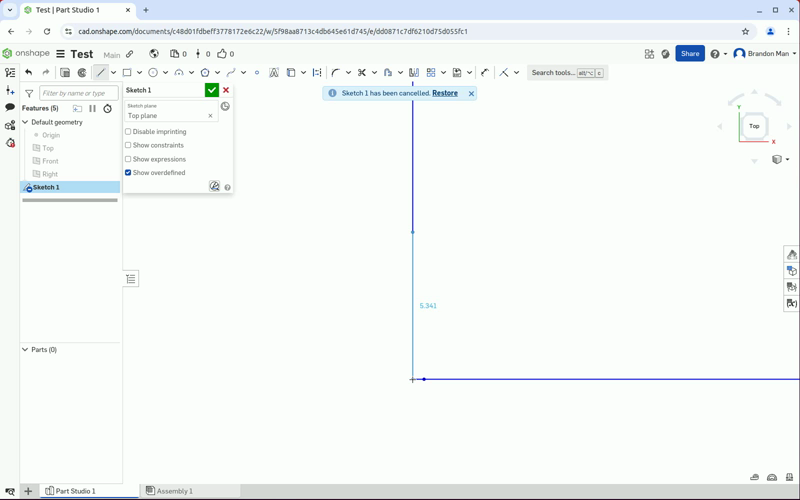
scroll(6)
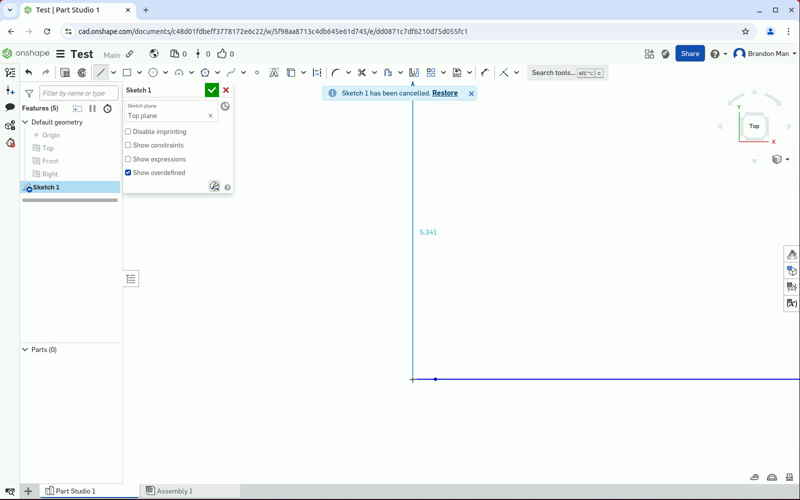
key_up(shift)
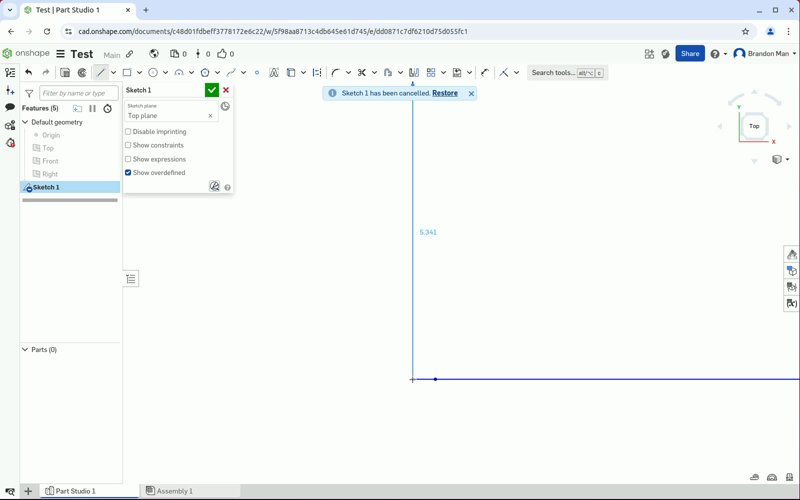
click(412, 379)
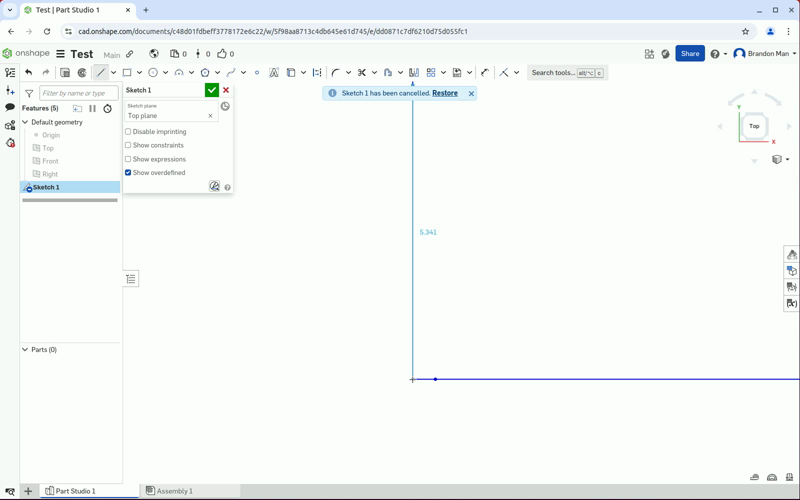
scroll(-6)
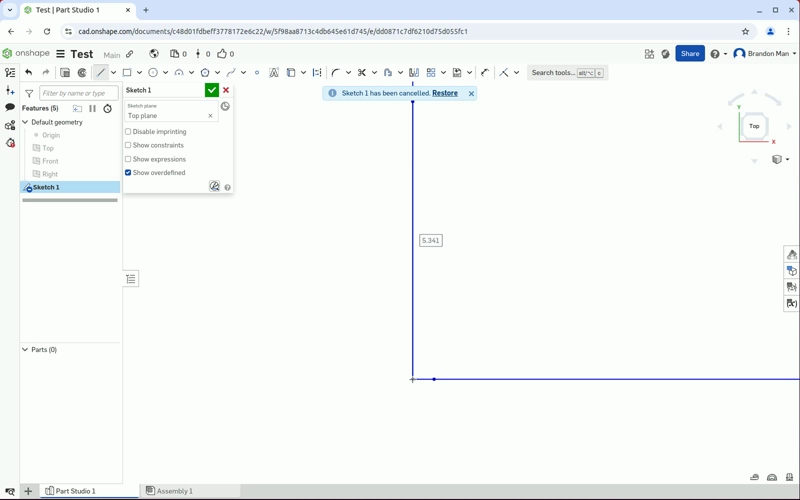
scroll(-6)
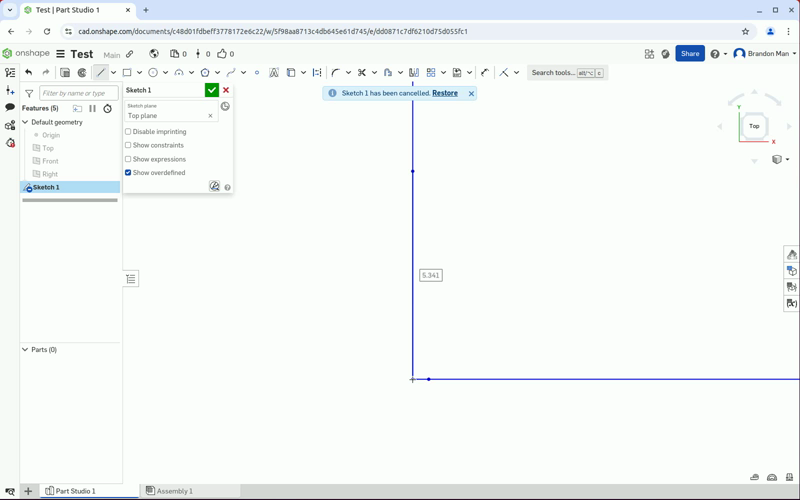
scroll(-6)
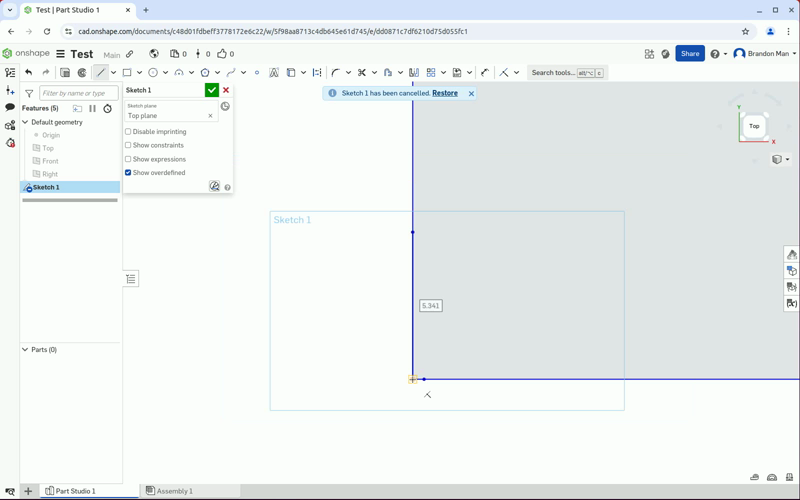
scroll(-6)
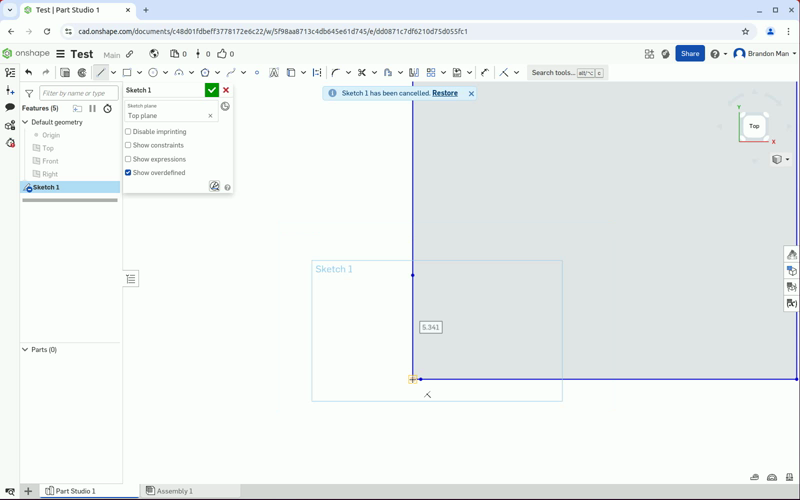
scroll(-6)
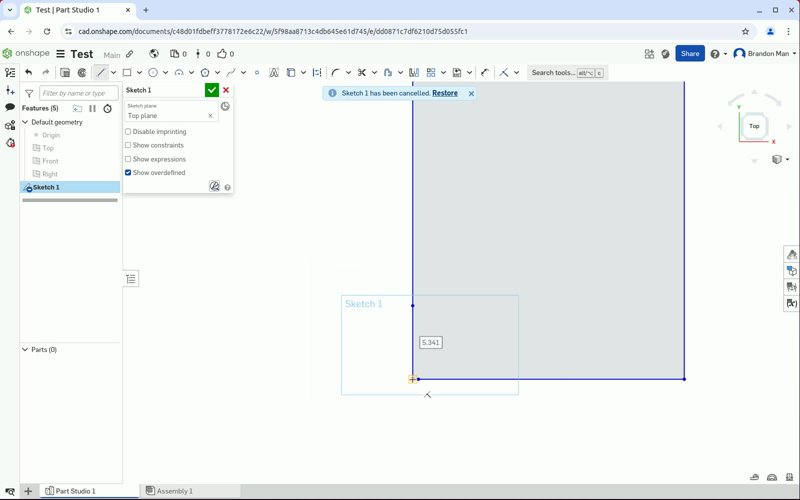
scroll(-6)
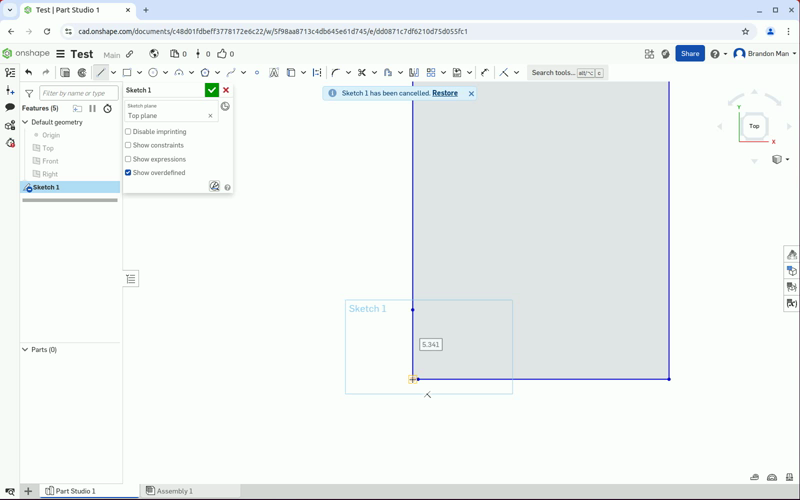
scroll(-6)
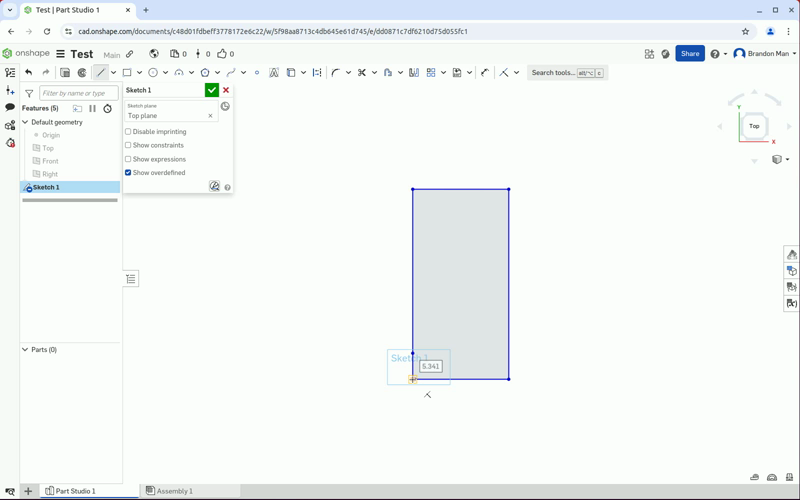
key(esc)
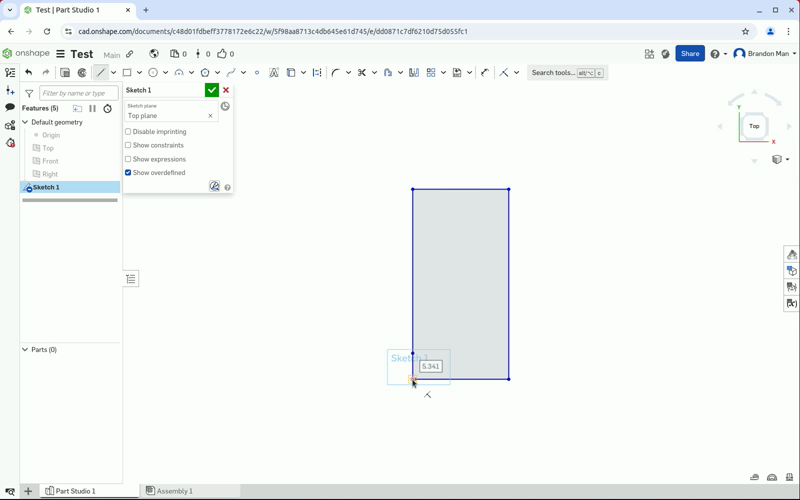
mouse_move(475, 364)
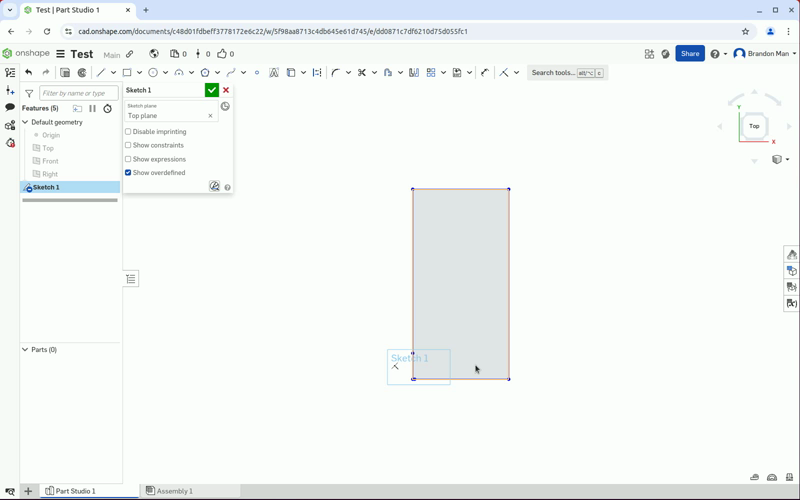
click(475, 364)
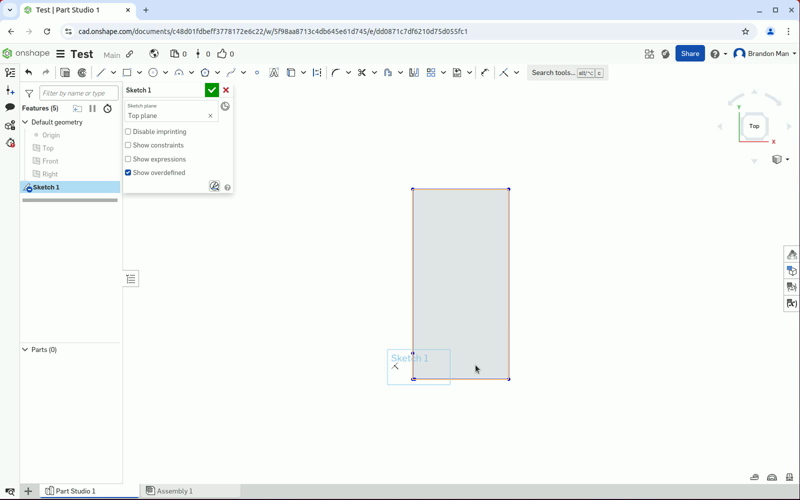
mouse_move(73, 352)
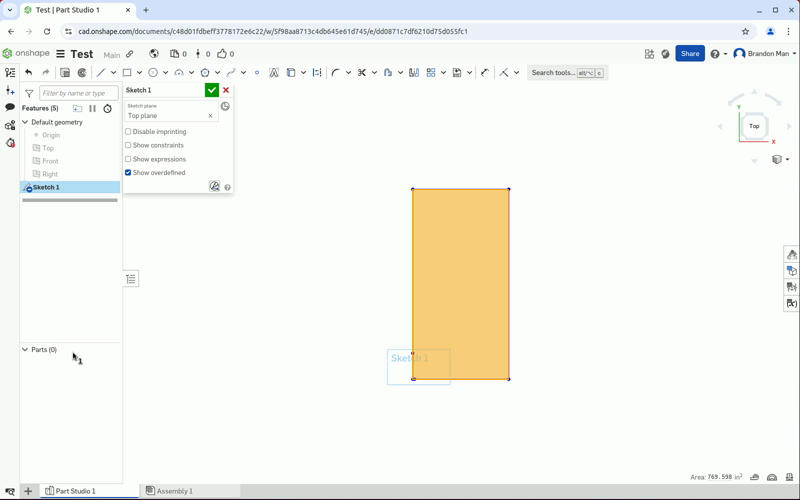
key(shift+y)
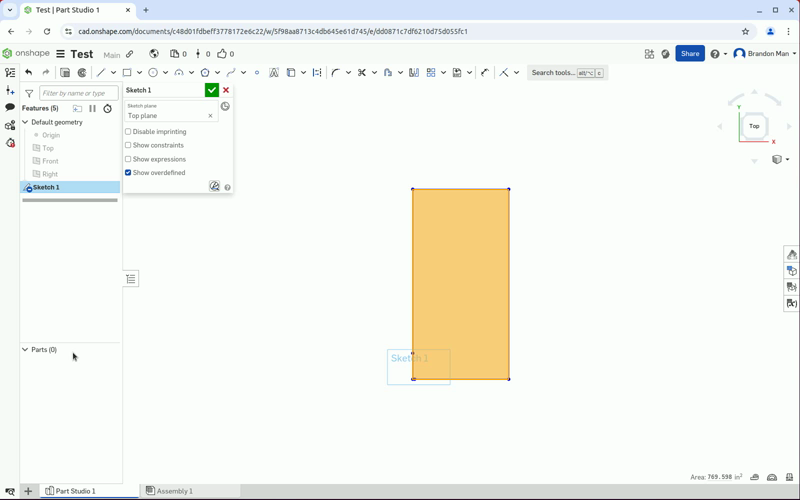
key(shift+e)
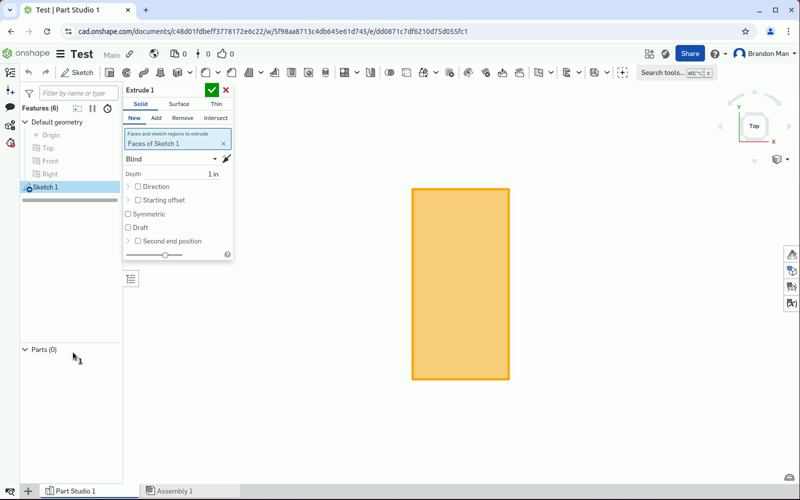
mouse_move(143, 106)
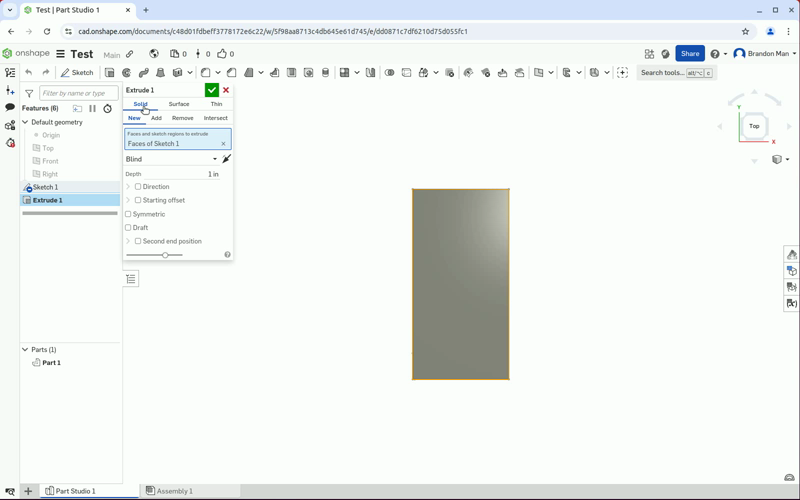
click(143, 106)
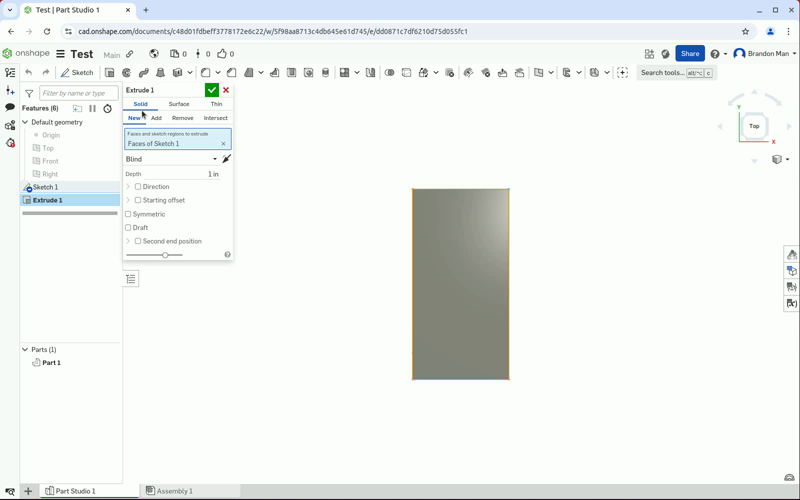
mouse_move(137, 120)
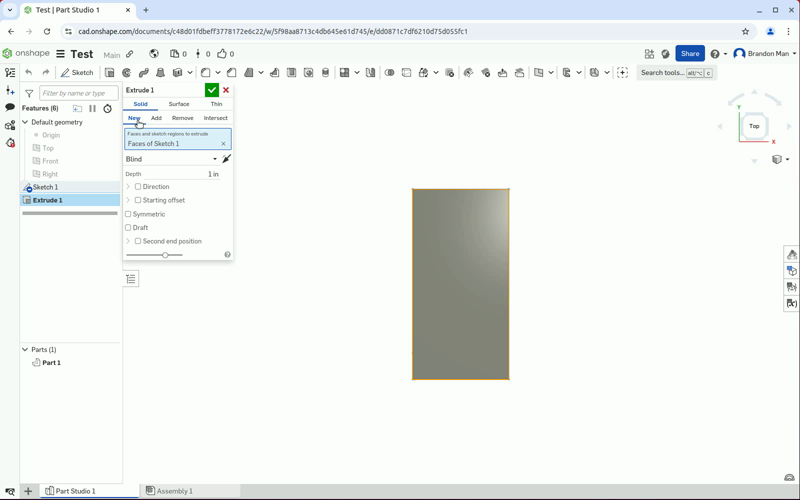
click(137, 120)
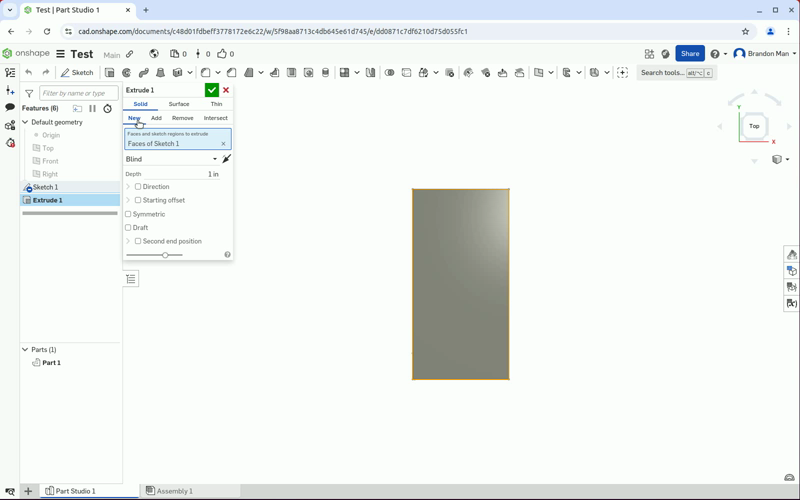
key(tab, 4)
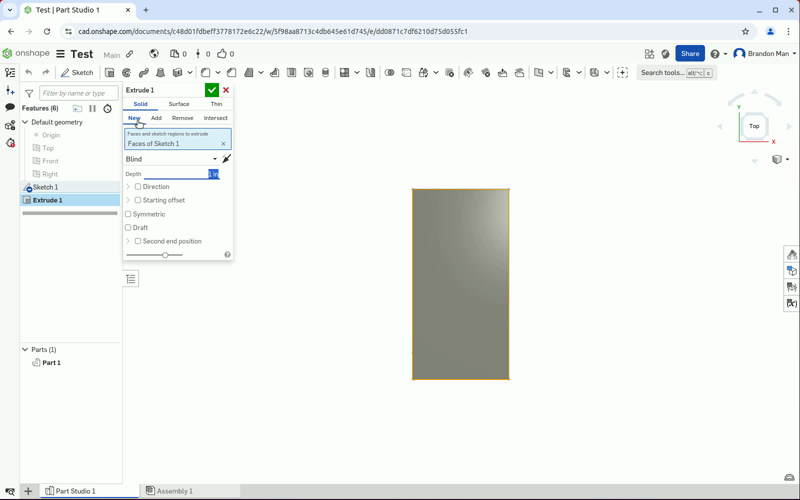
text(10.351)
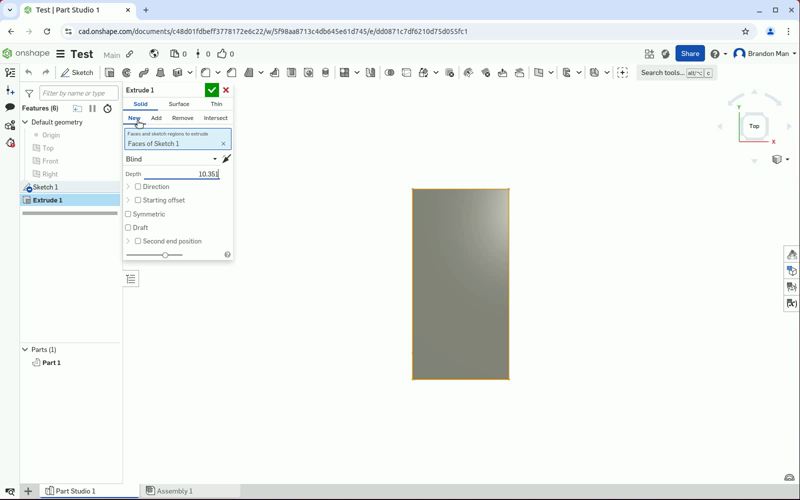
key(enter)
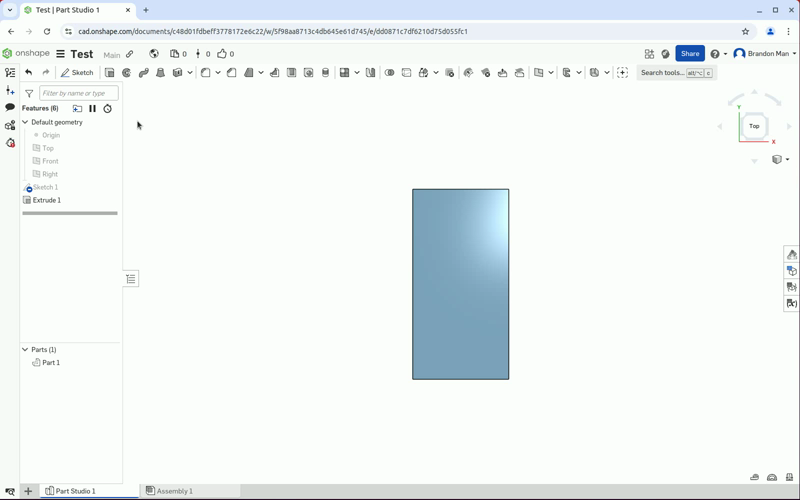
key(shift+h)
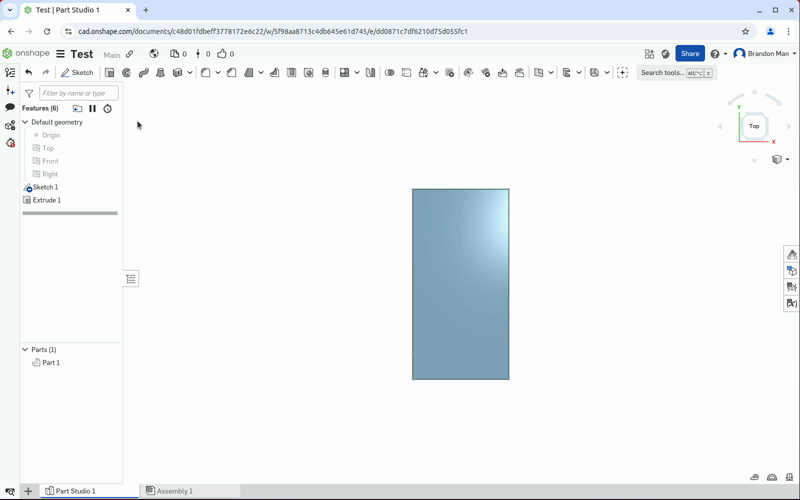
key(shift+h)
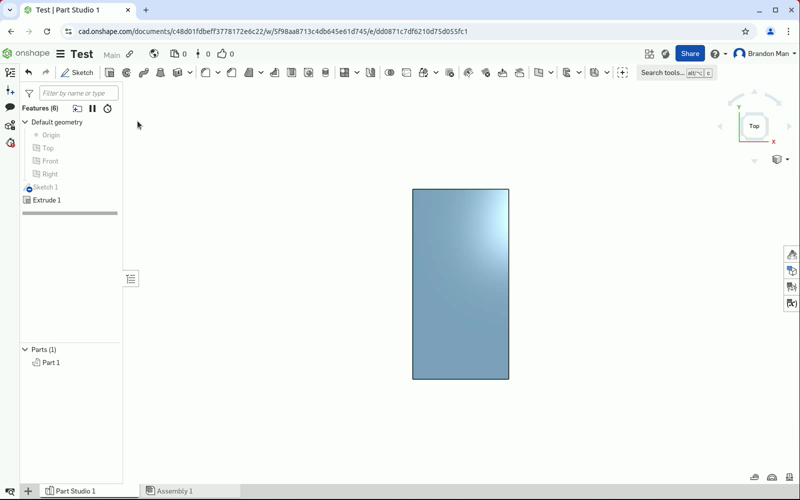
mouse_move(73, 189)
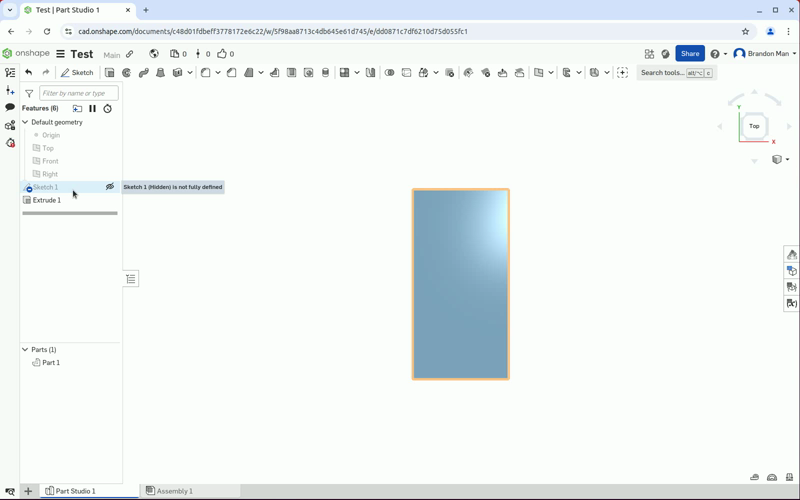
click(73, 189)
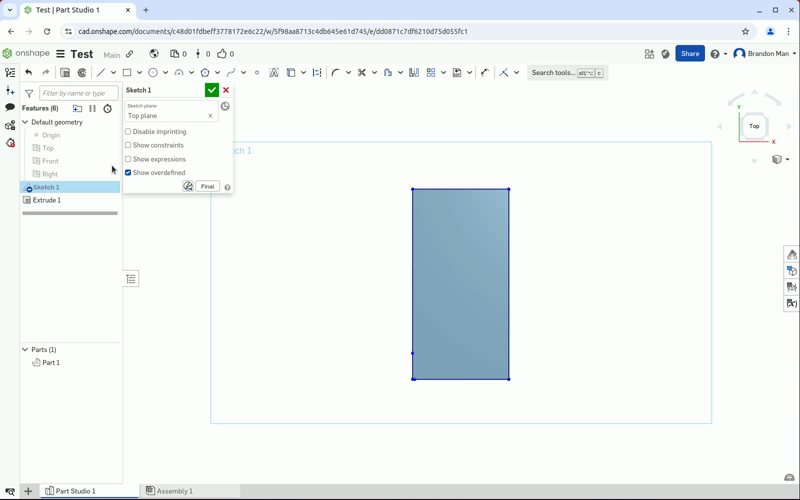
mouse_move(229, 92)
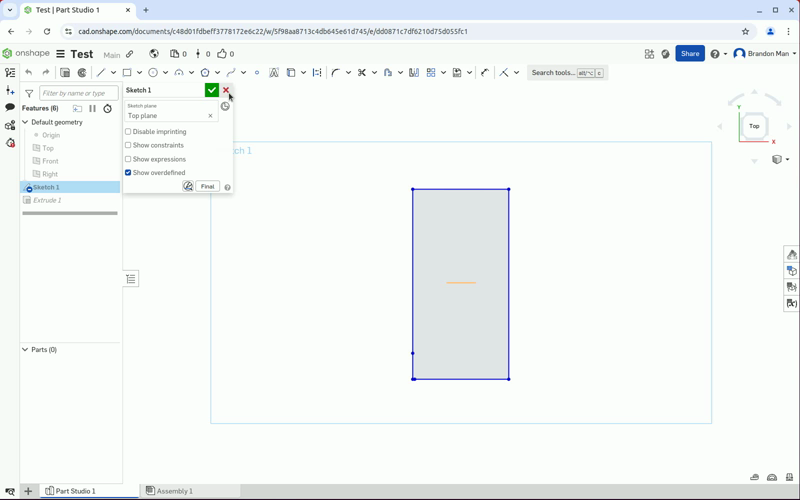
click(229, 92)
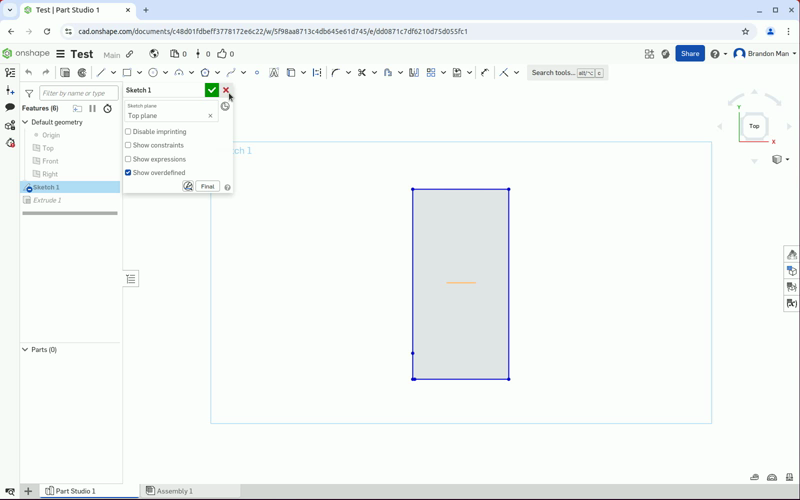
key(shift+s)
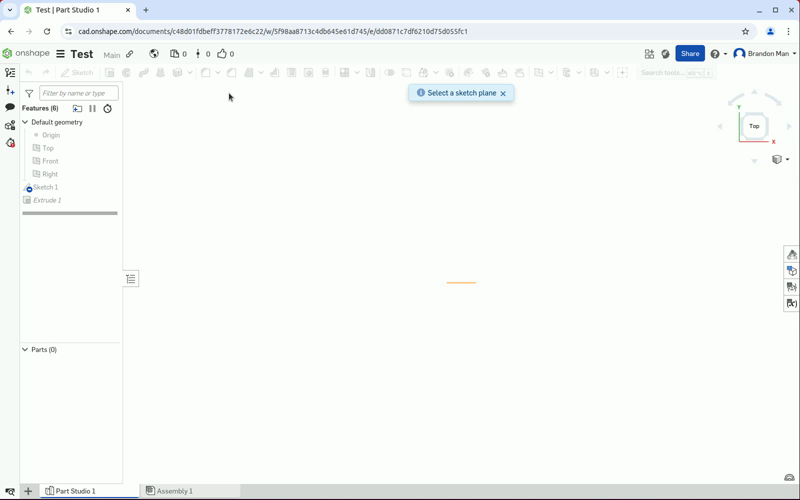
mouse_move(73, 150)
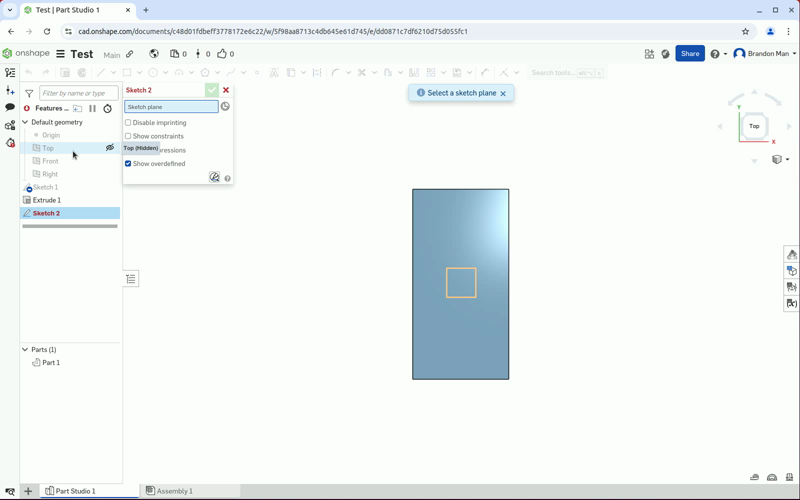
click(73, 150)
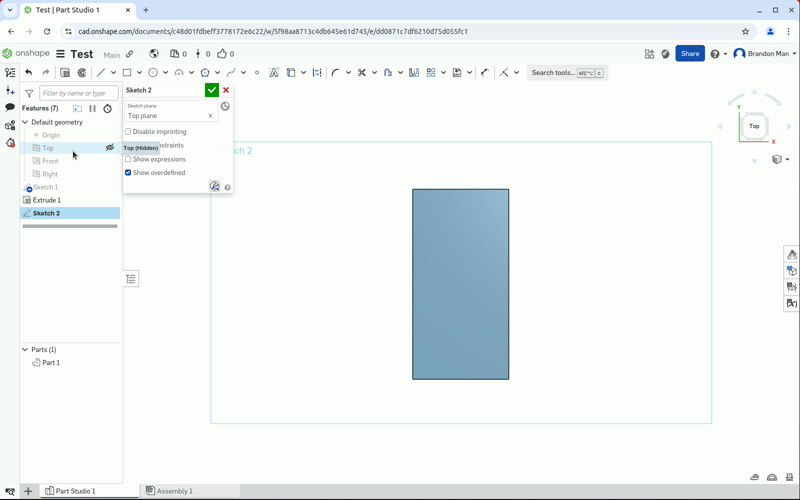
mouse_move(73, 352)
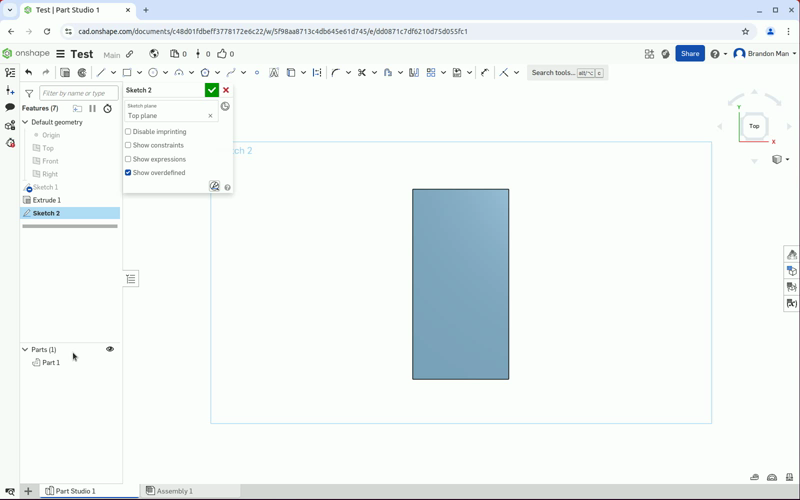
key(y)
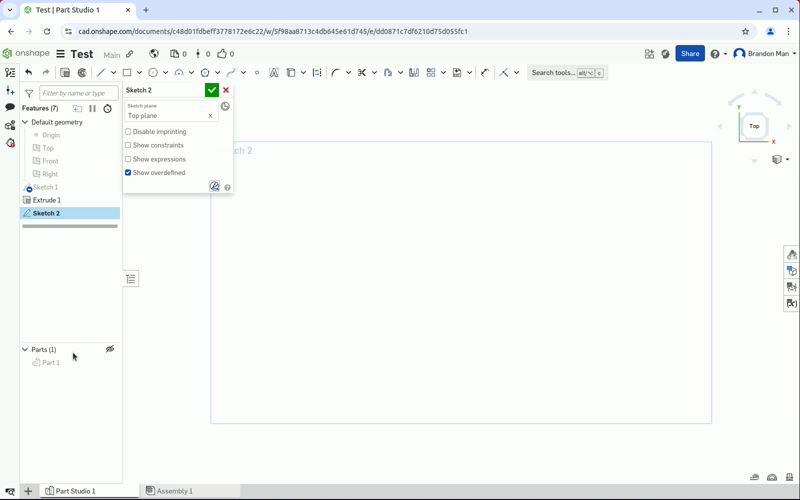
key(l)
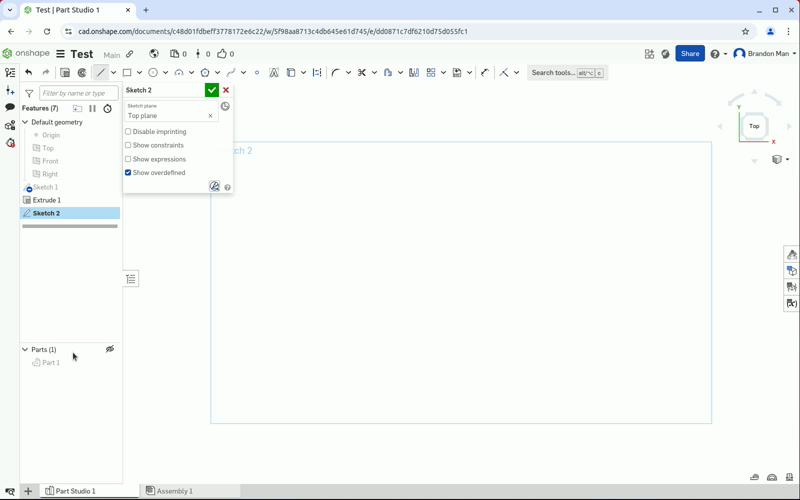
key_down(shift)
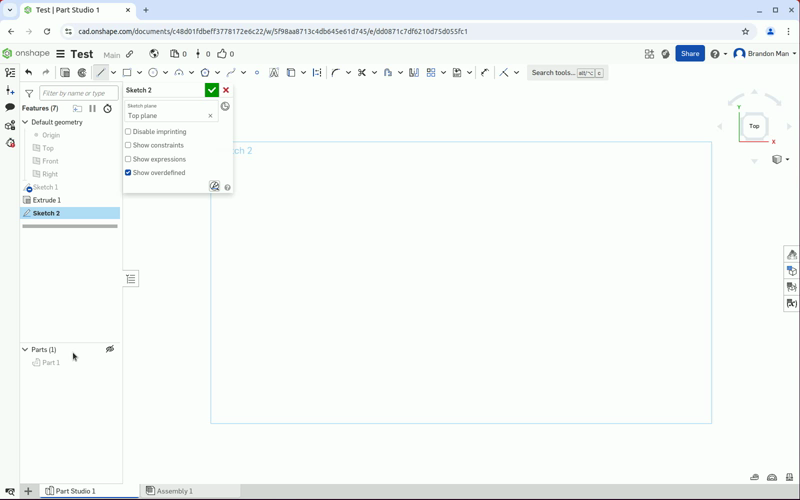
mouse_move(399, 395)
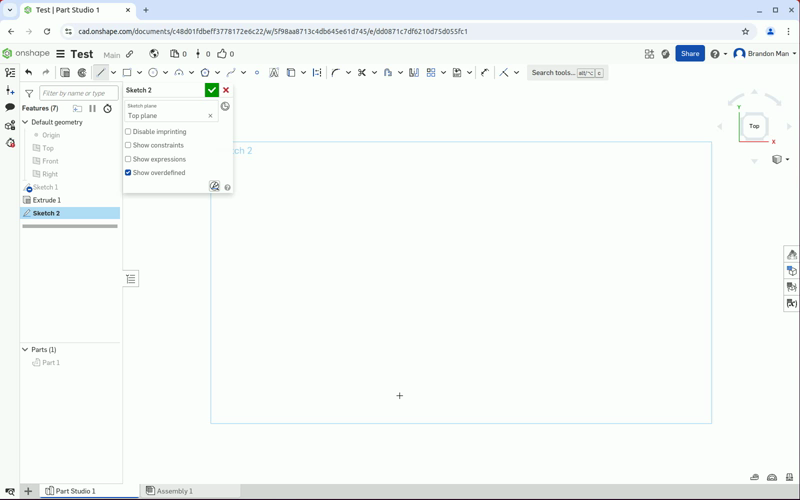
click(399, 395)
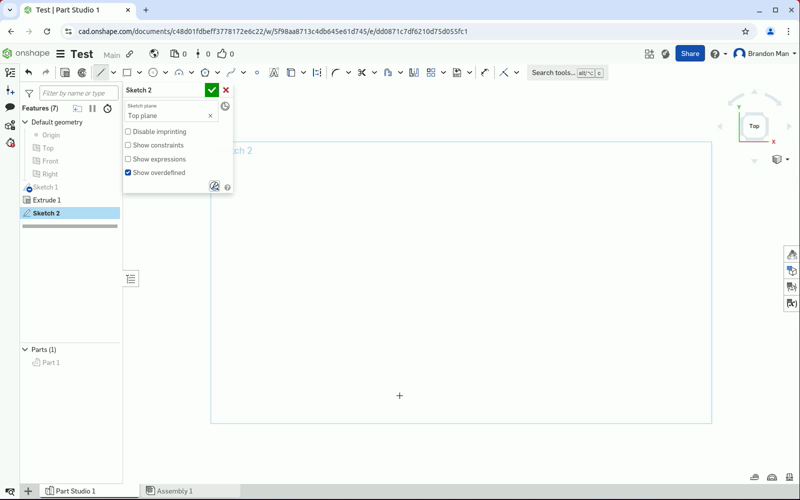
key_up(shift)
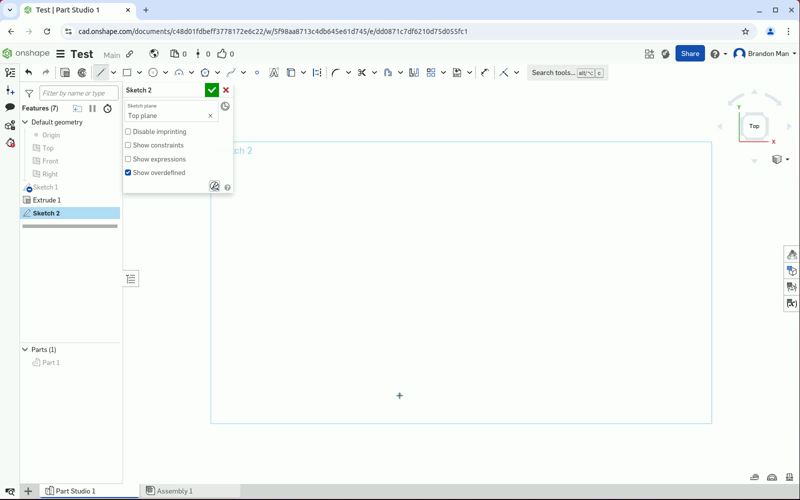
key_down(shift)
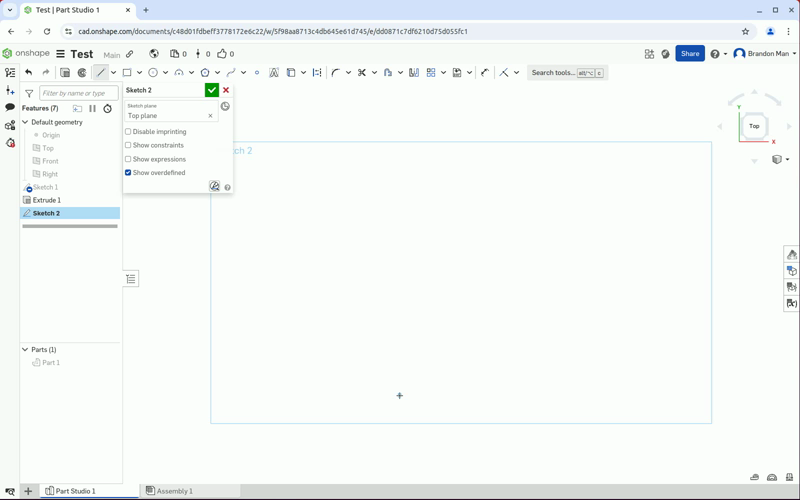
mouse_move(429, 395)
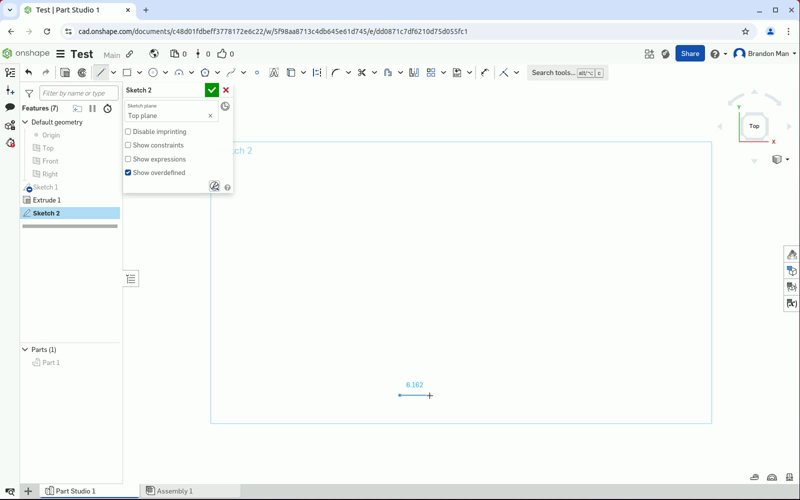
mouse_move(414, 395)
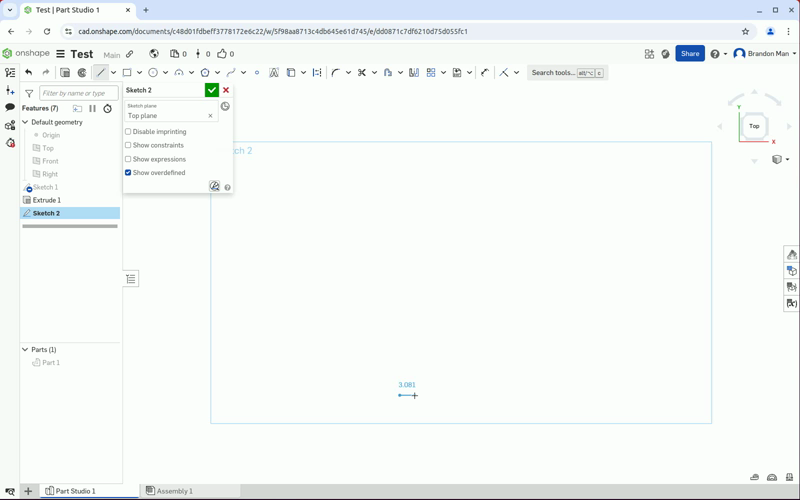
click(414, 395)
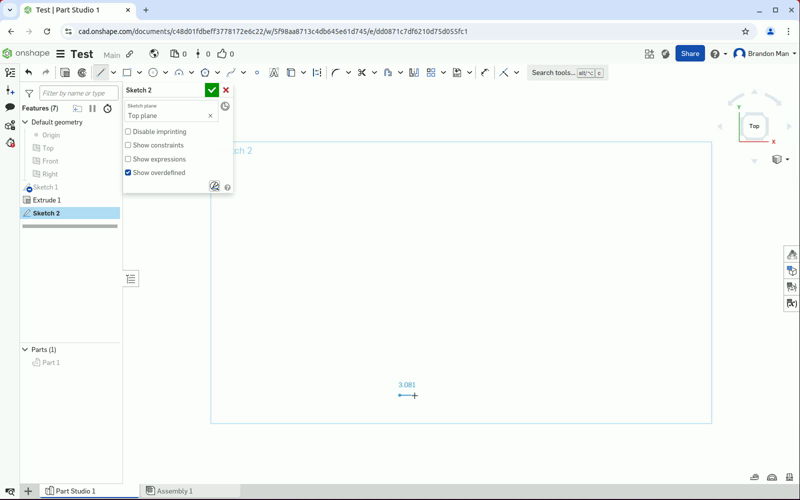
key_up(shift)
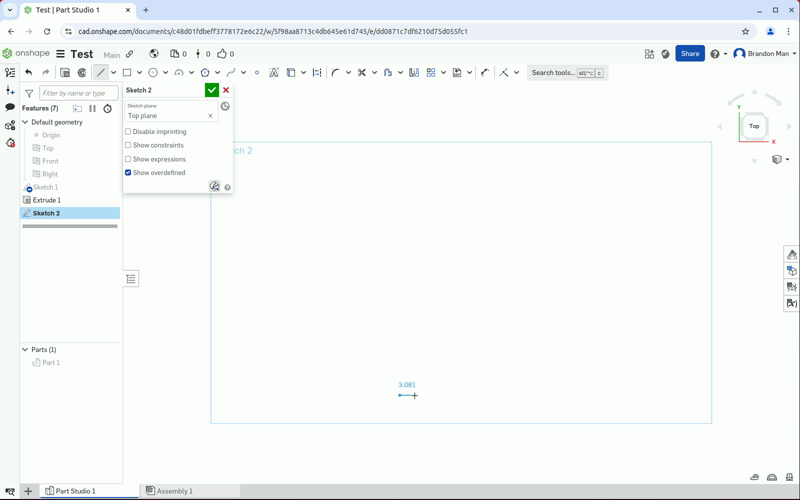
key_down(shift)
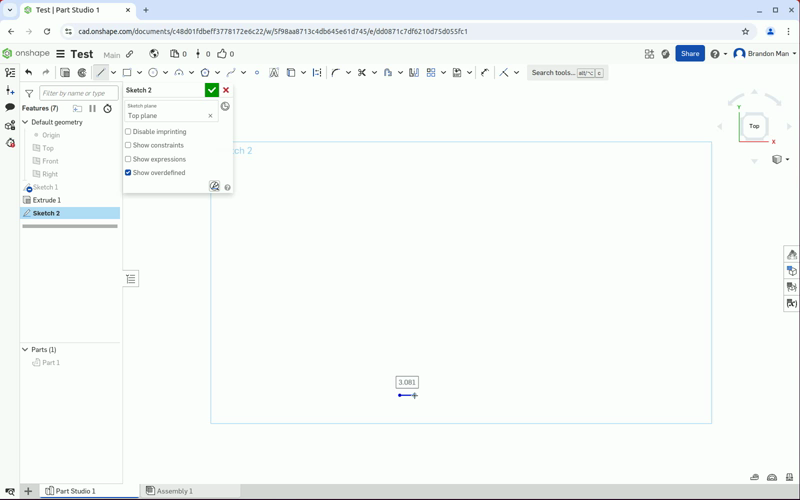
mouse_move(444, 395)
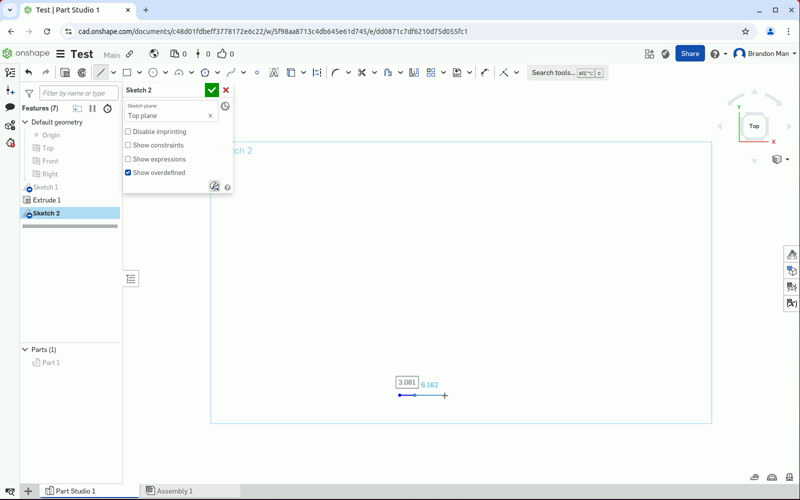
mouse_move(414, 378)
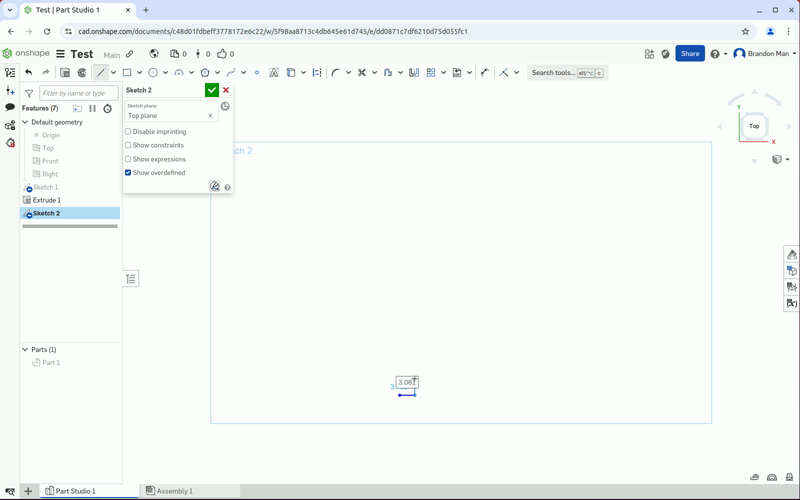
click(414, 378)
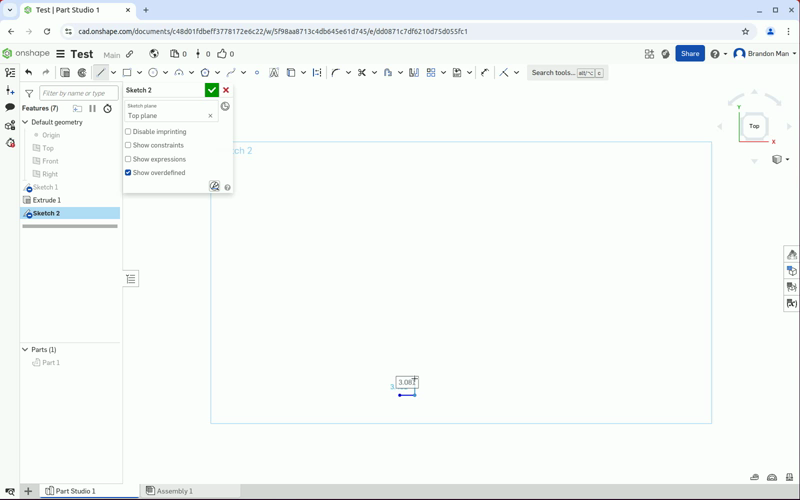
key_up(shift)
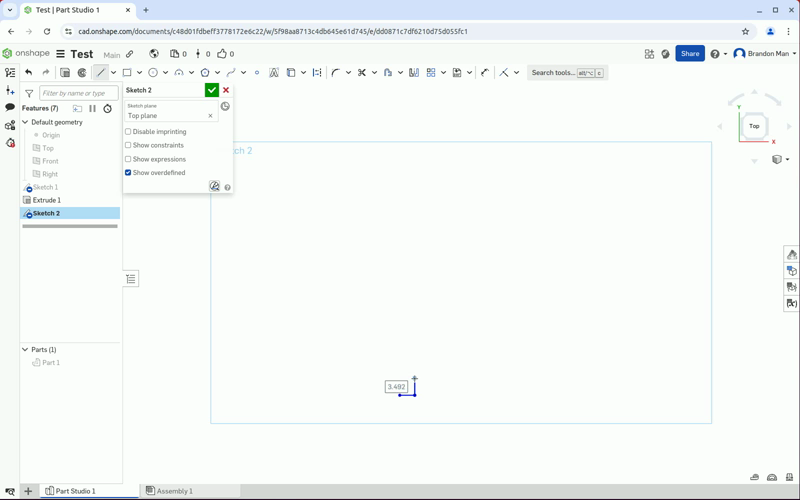
key_down(shift)
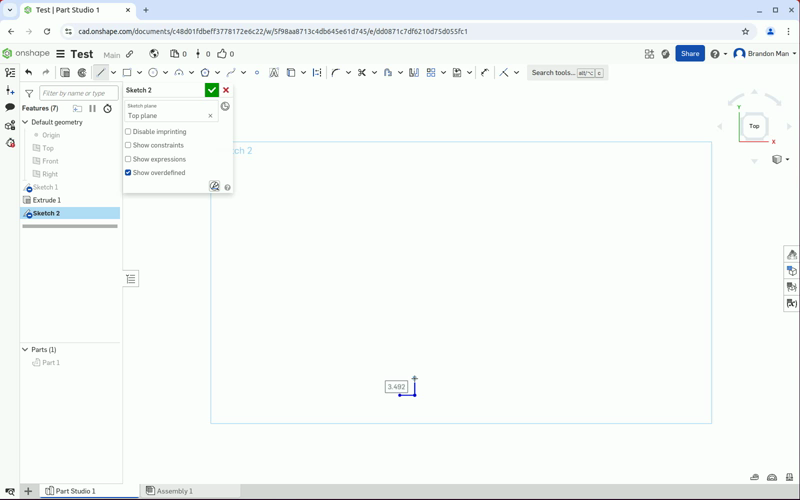
mouse_move(444, 378)
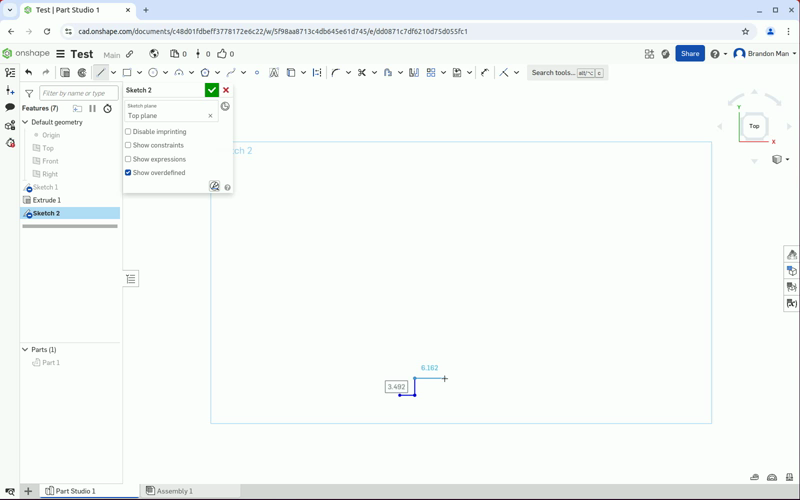
mouse_move(413, 378)
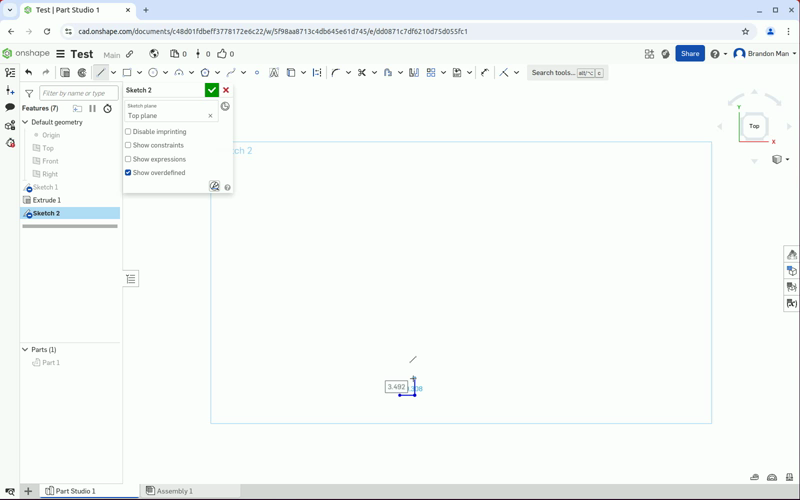
scroll(6)
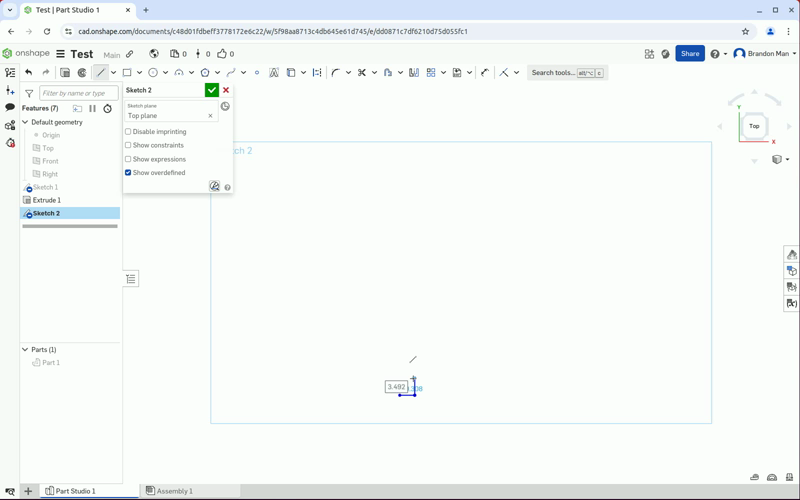
scroll(6)
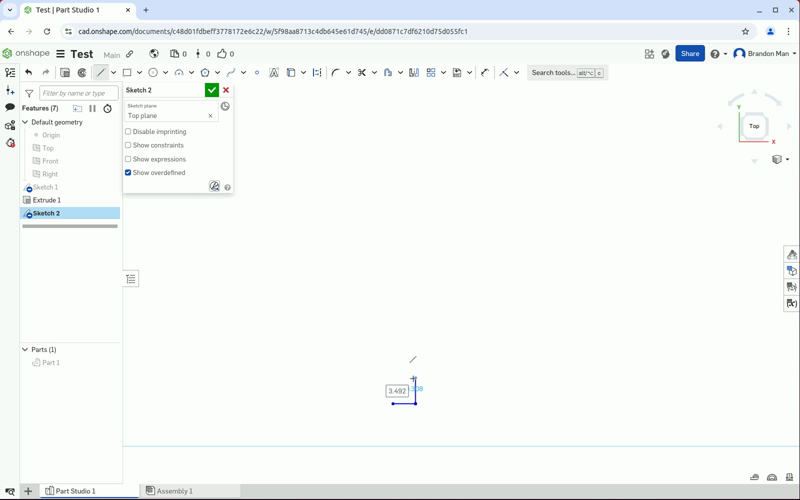
scroll(6)
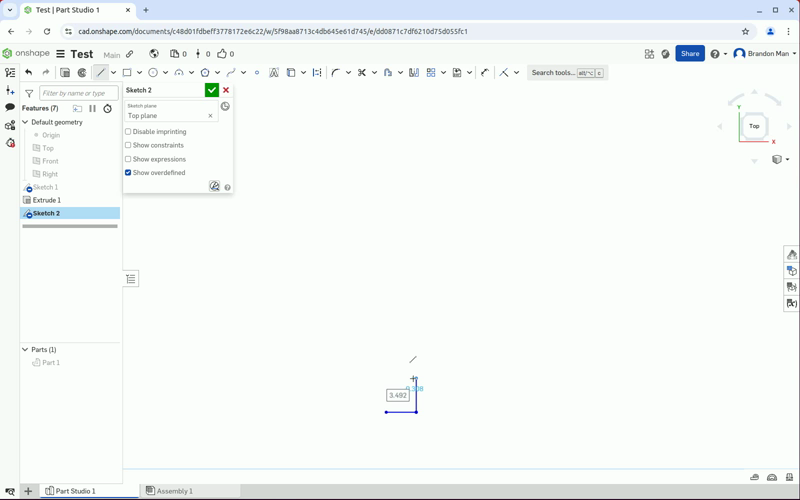
scroll(6)
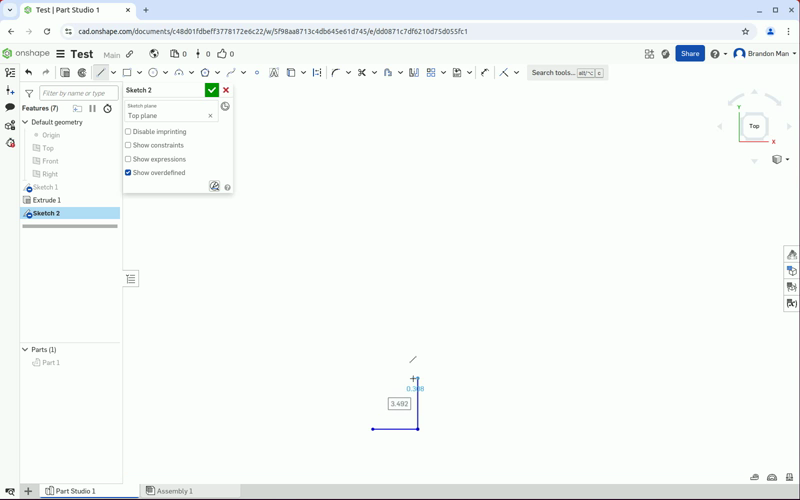
scroll(6)
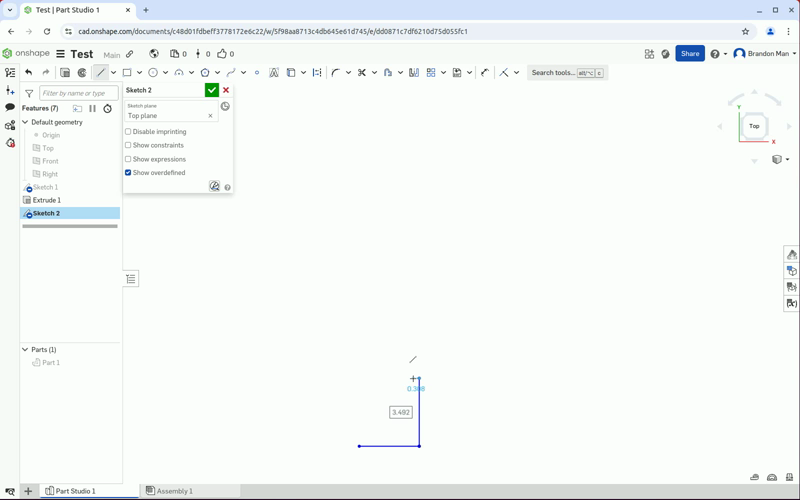
scroll(6)
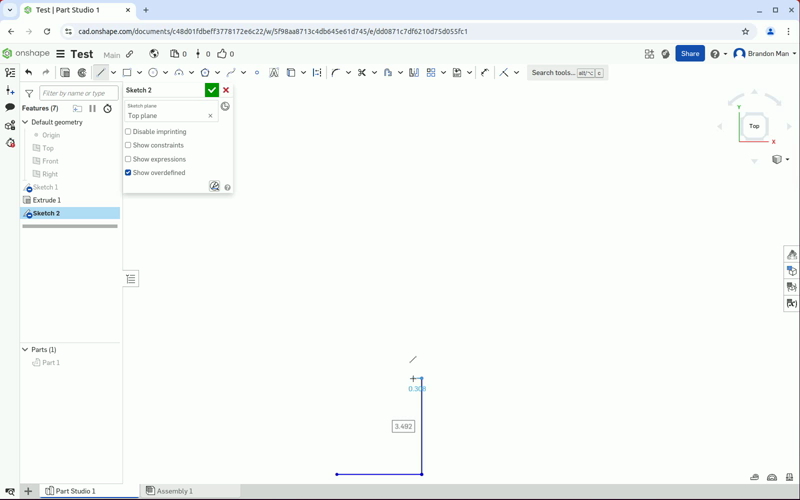
scroll(6)
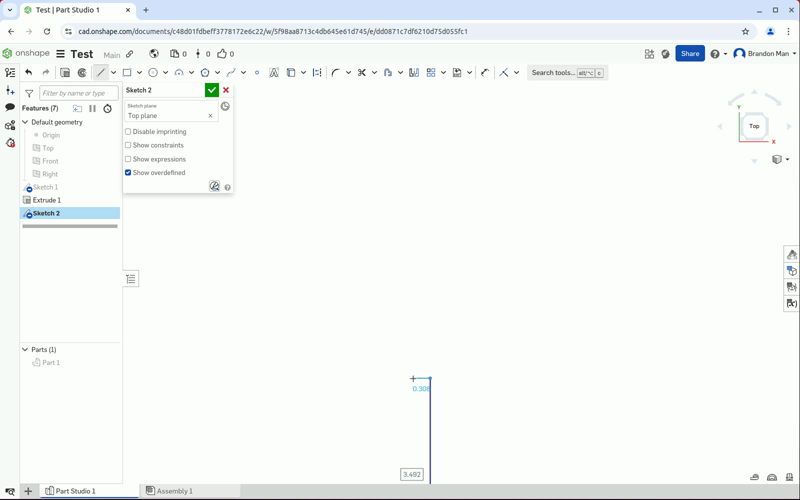
click(413, 378)
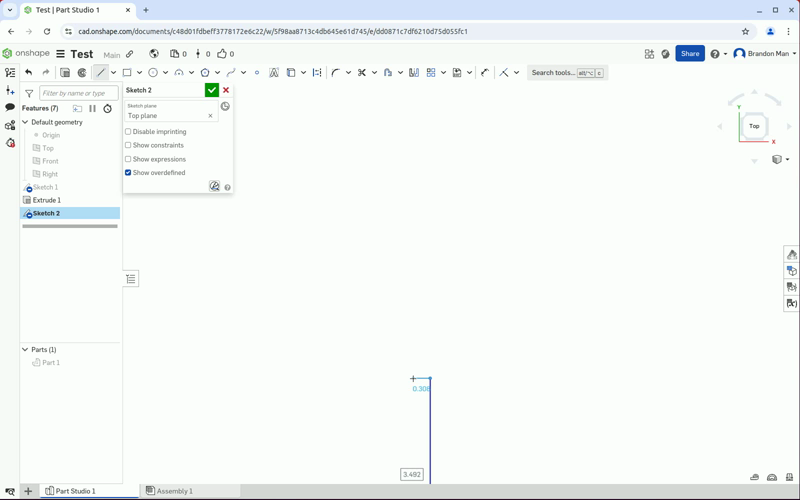
scroll(-6)
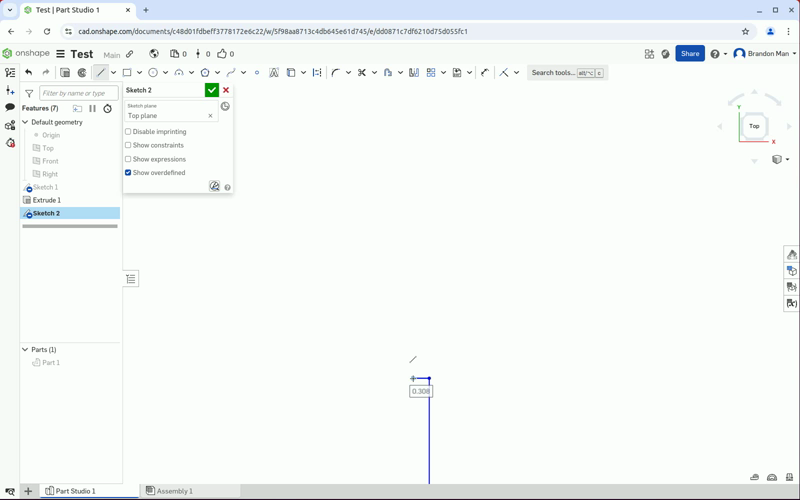
scroll(-6)
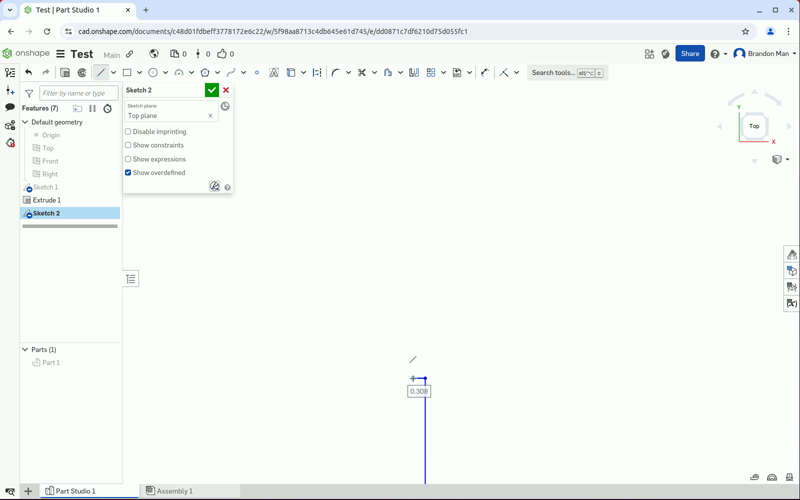
scroll(-6)
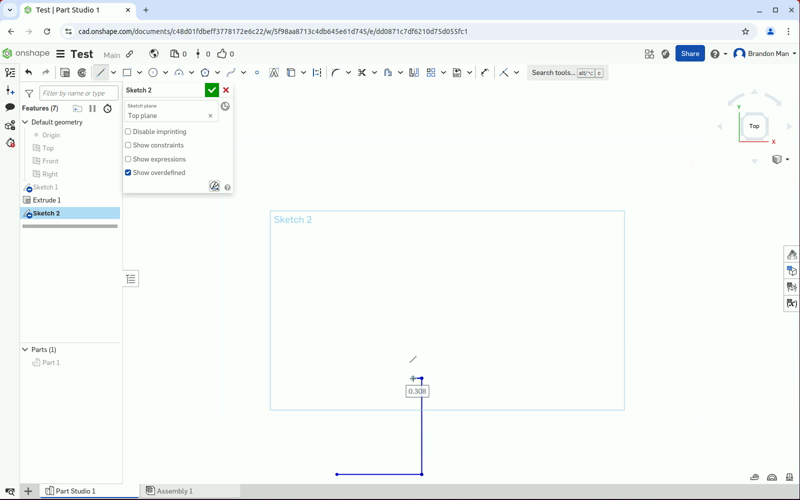
scroll(-6)
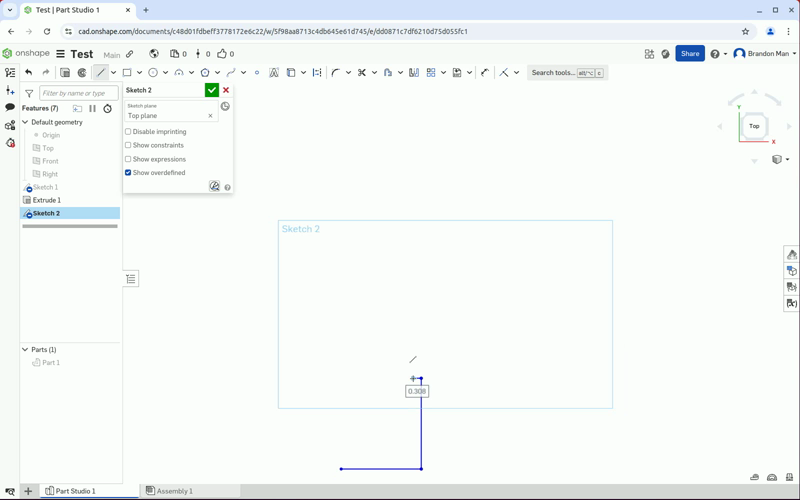
scroll(-6)
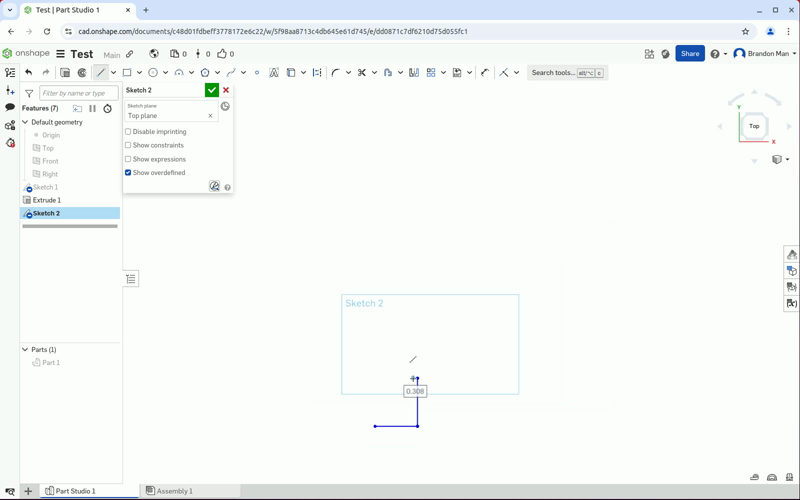
scroll(-6)
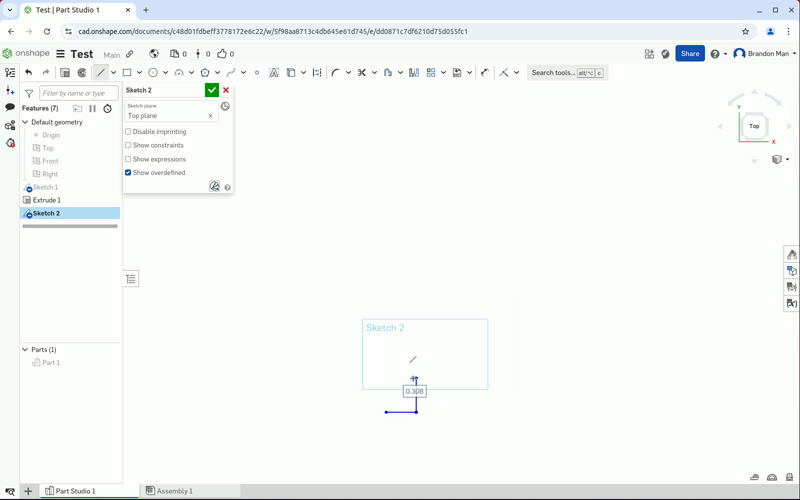
scroll(-6)
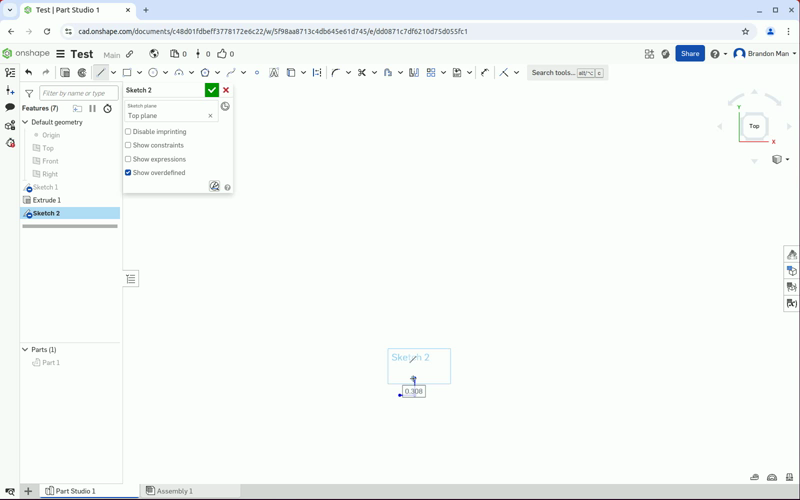
key_up(shift)
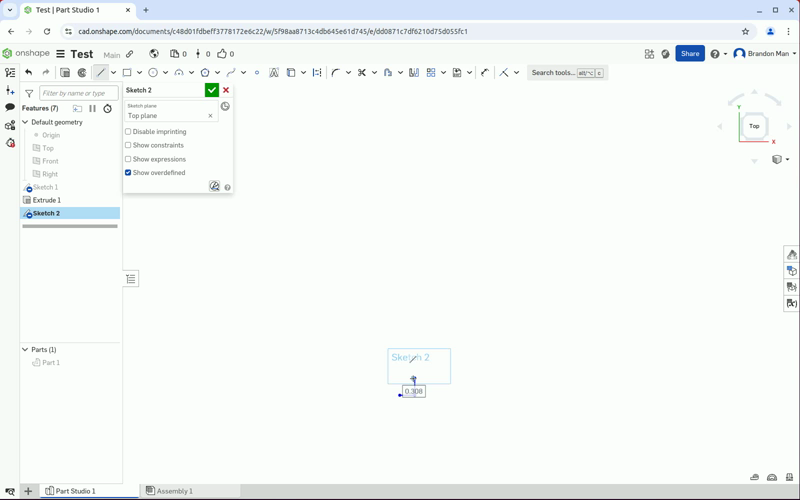
key_down(shift)
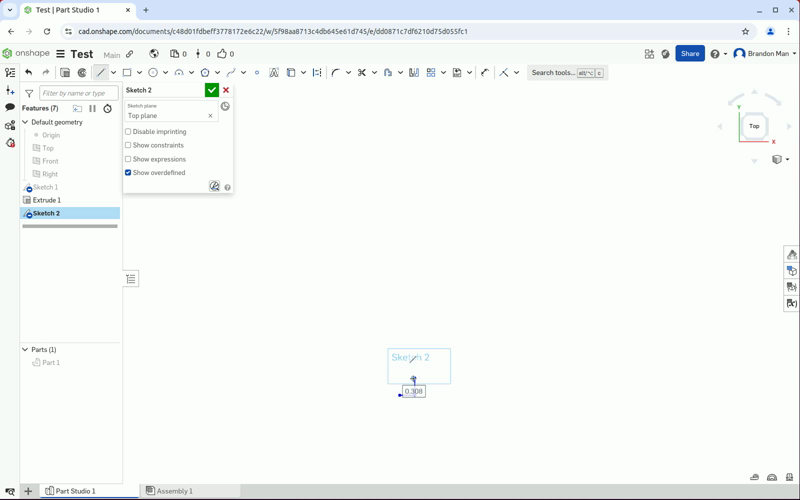
mouse_move(443, 378)
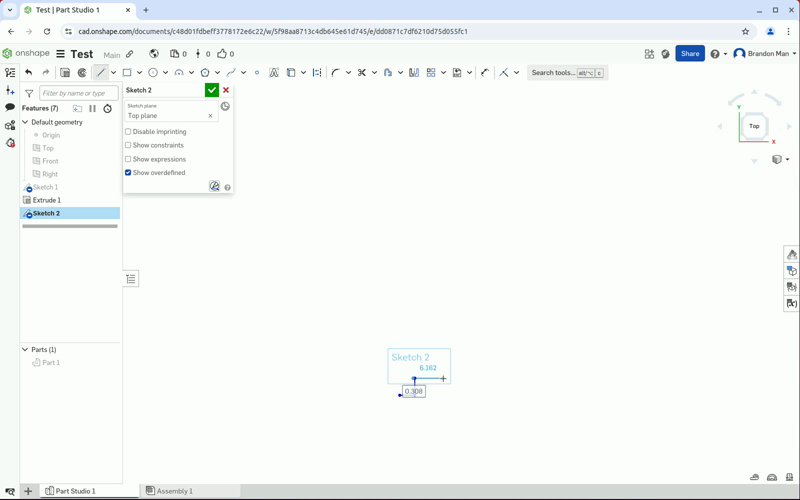
mouse_move(413, 351)
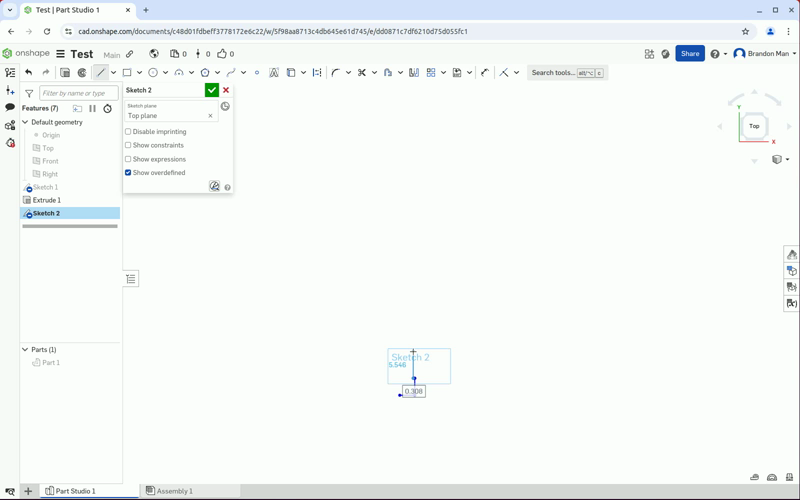
click(413, 351)
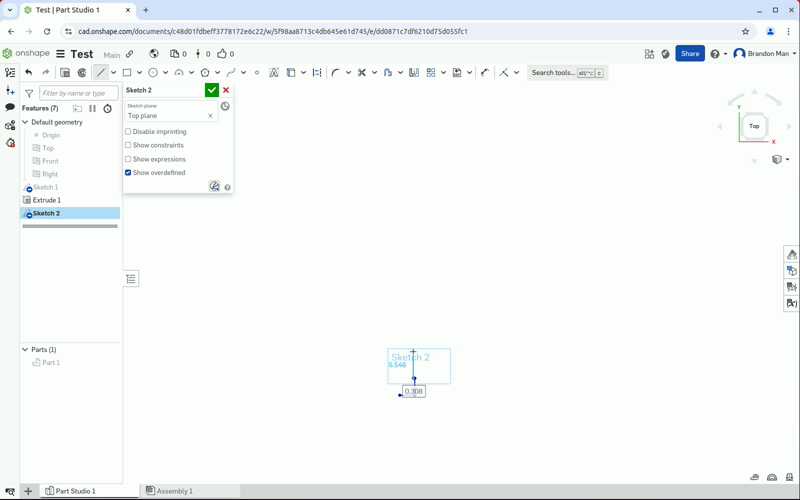
key_up(shift)
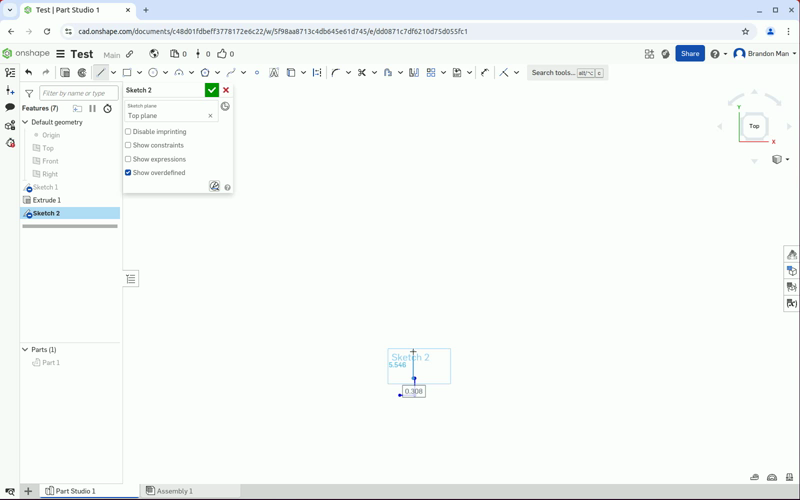
key_down(shift)
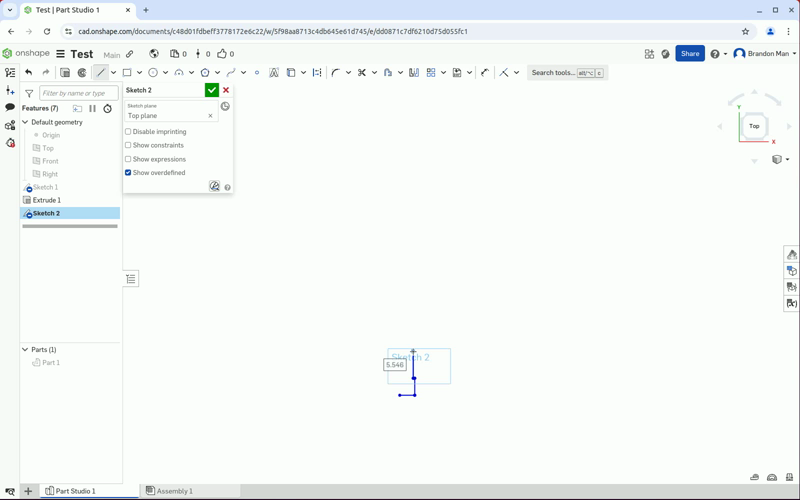
mouse_move(443, 351)
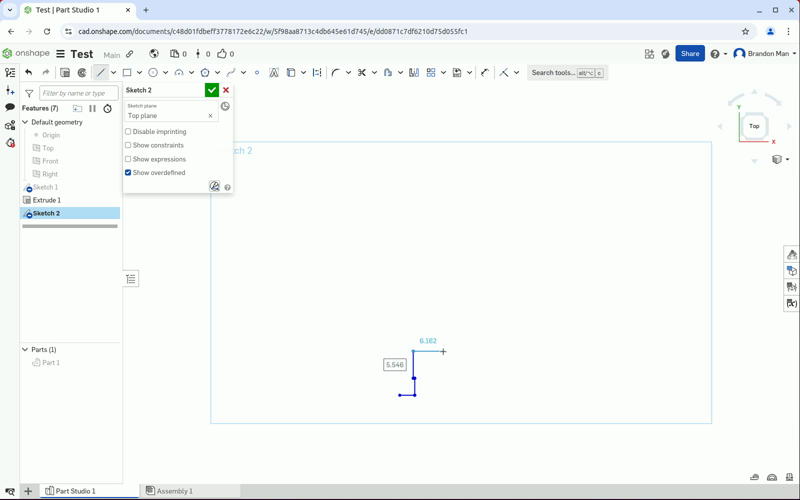
mouse_move(399, 357)
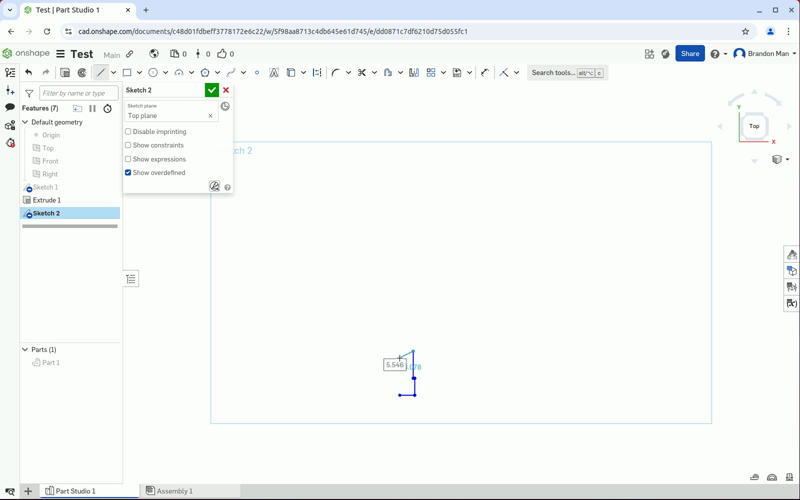
click(399, 357)
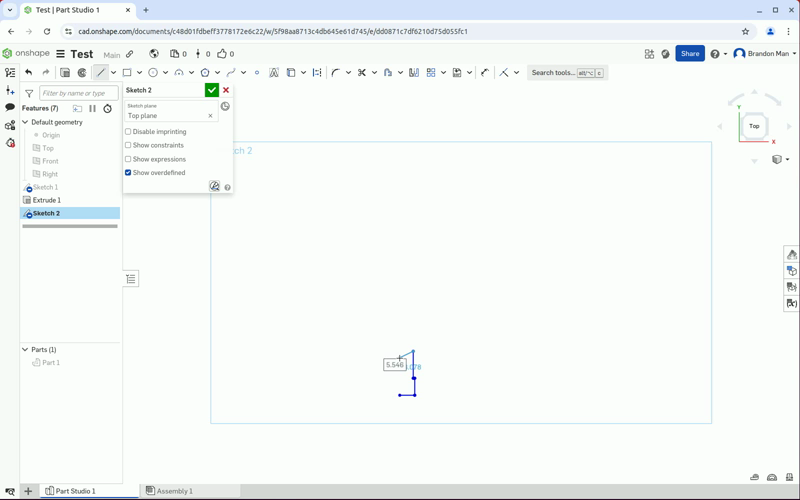
key_up(shift)
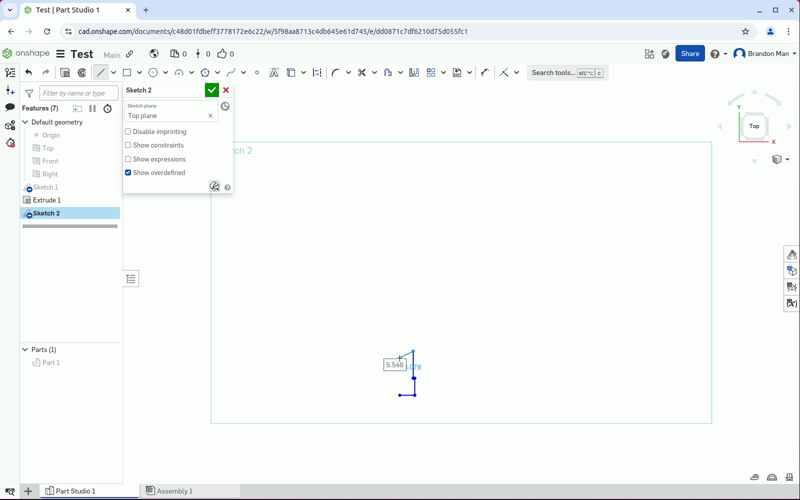
mouse_move(429, 357)
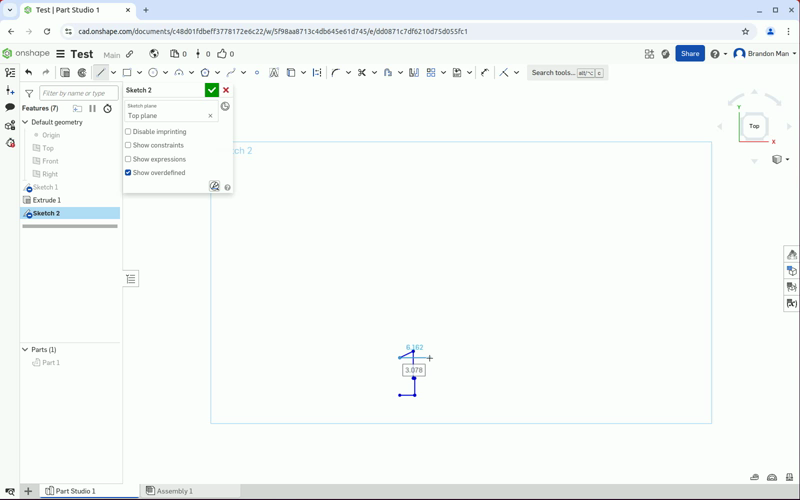
key_down(shift)
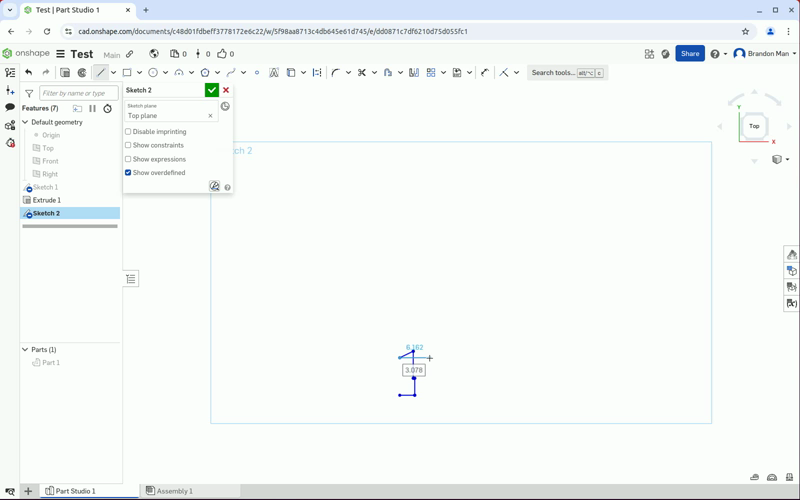
mouse_move(399, 395)
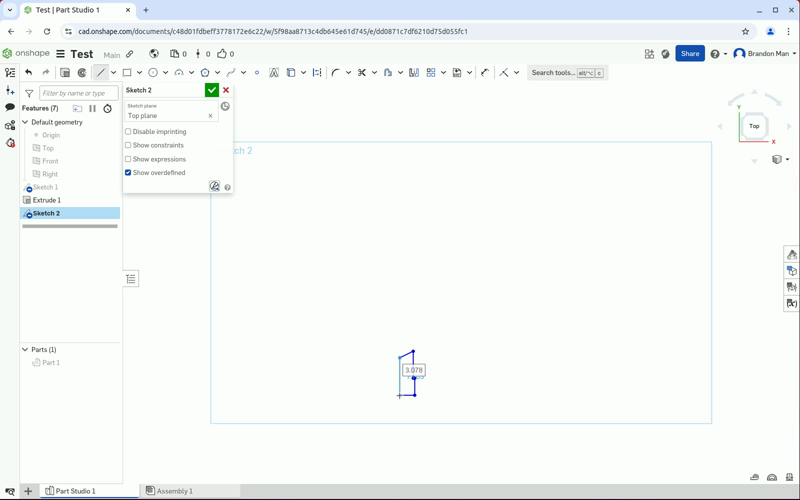
key_up(shift)
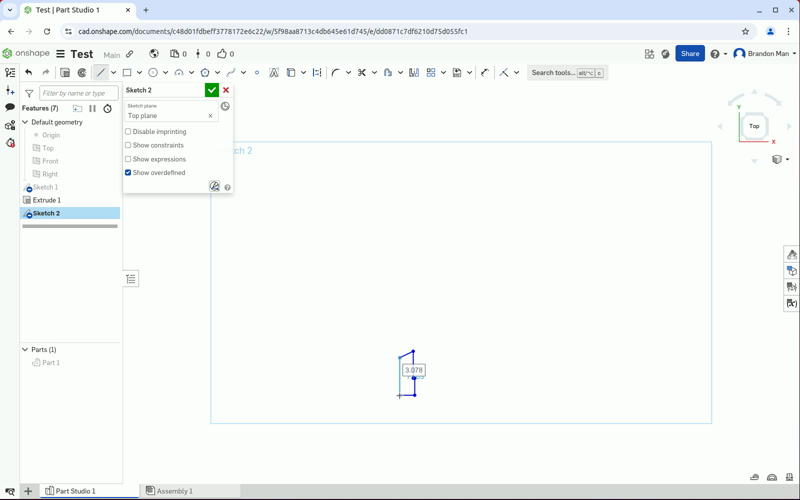
click(399, 395)
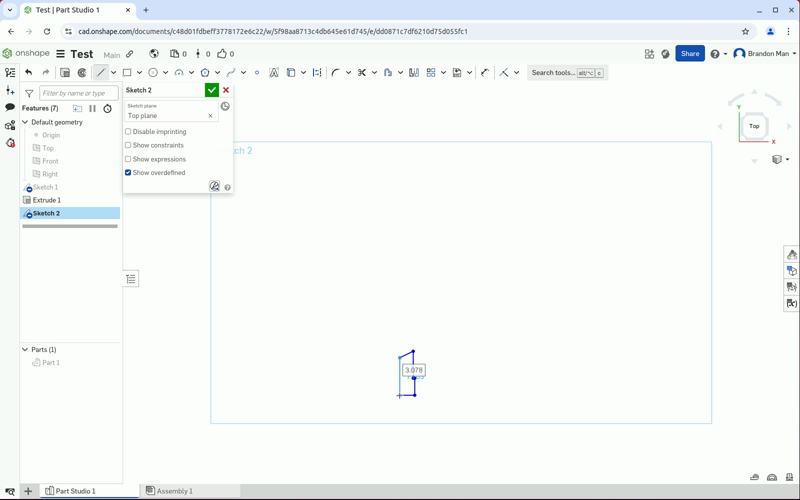
key(esc)
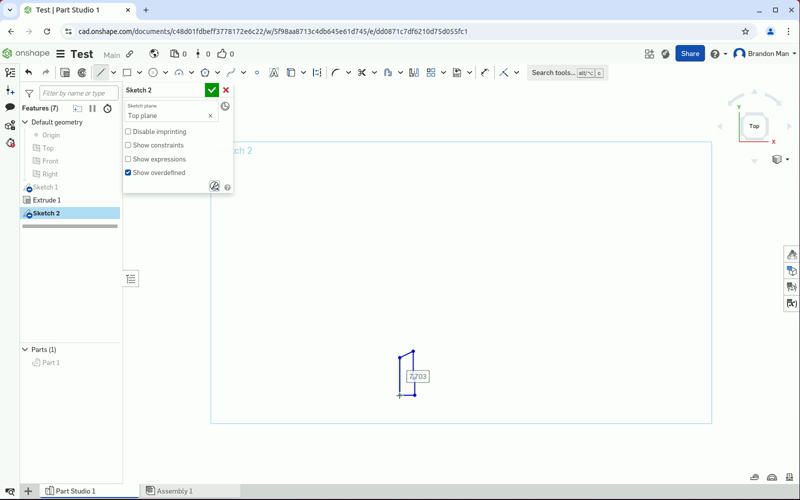
mouse_move(406, 373)
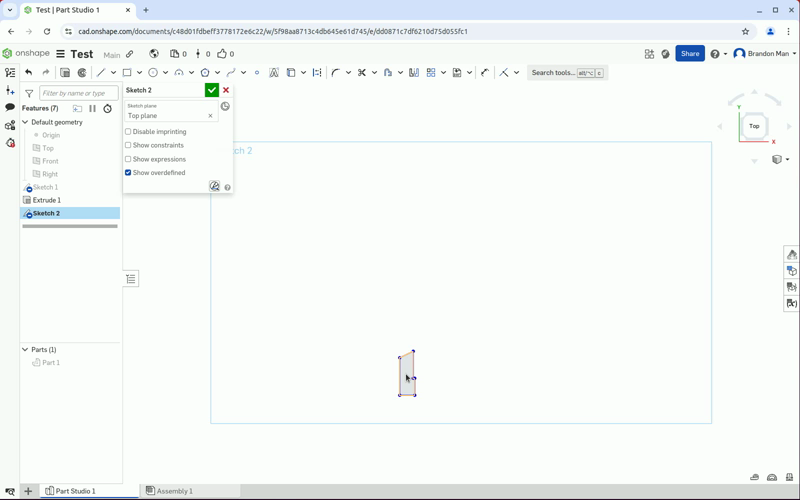
scroll(6)
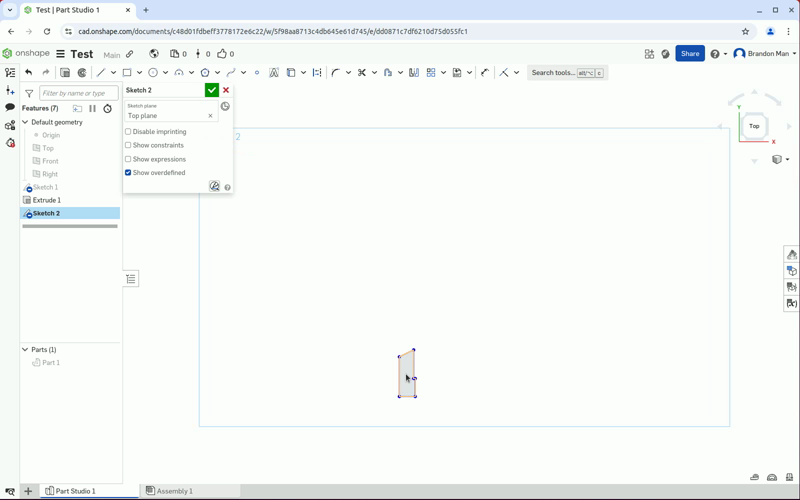
scroll(6)
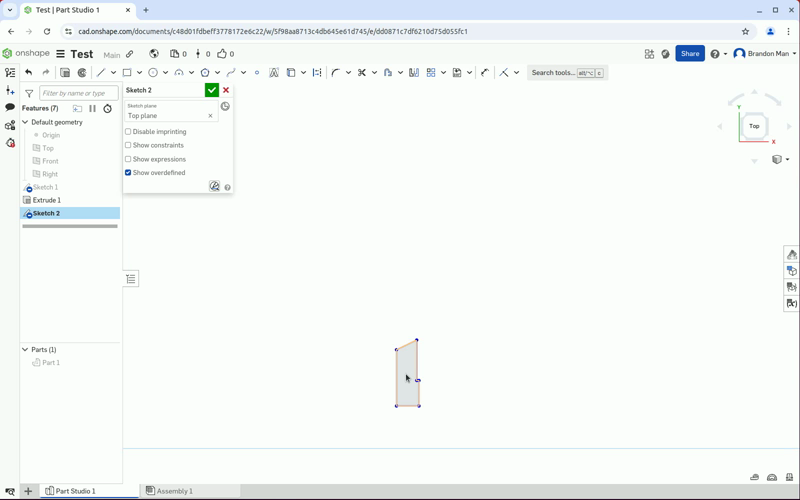
scroll(6)
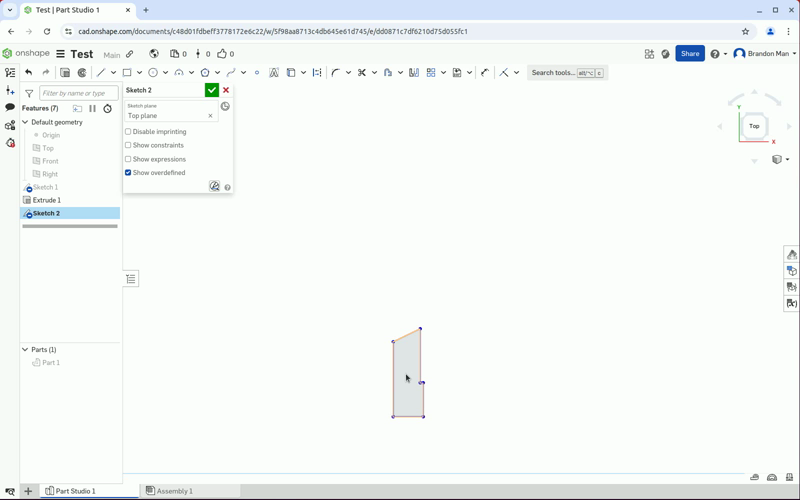
scroll(6)
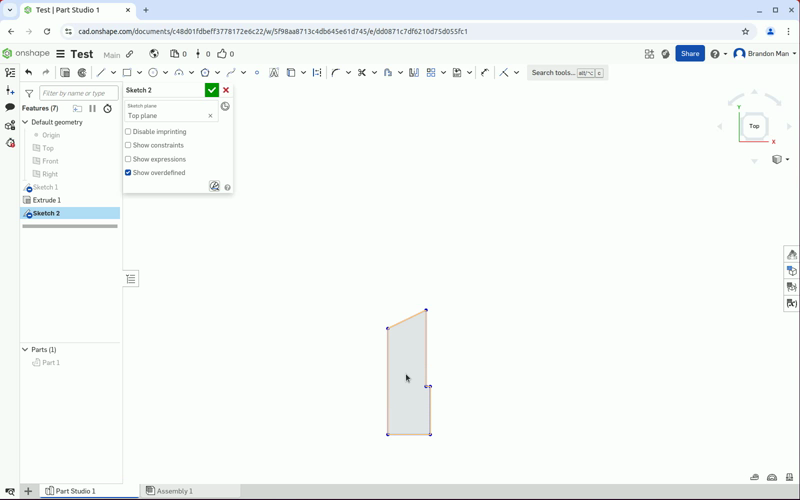
scroll(6)
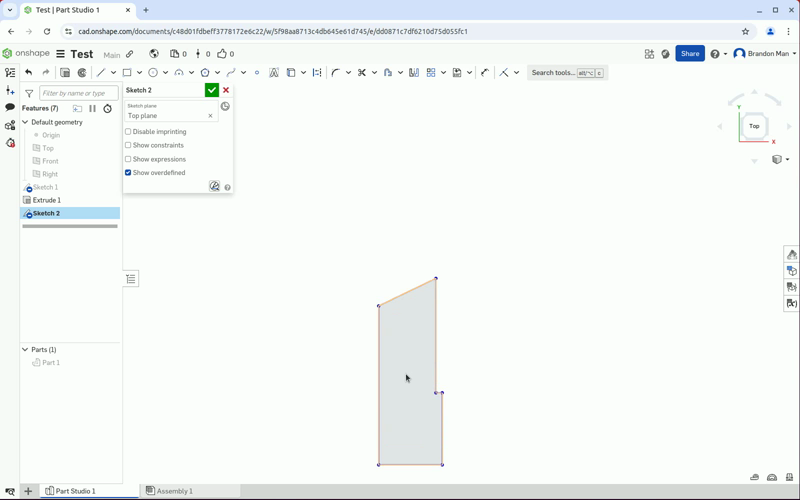
scroll(6)
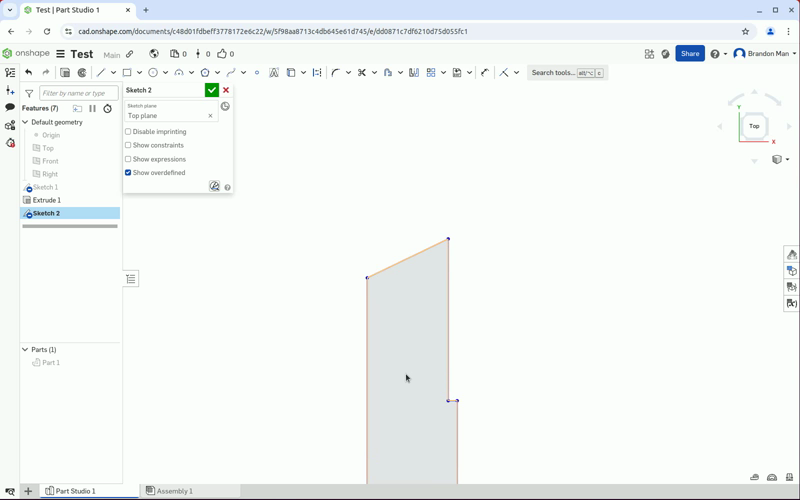
scroll(6)
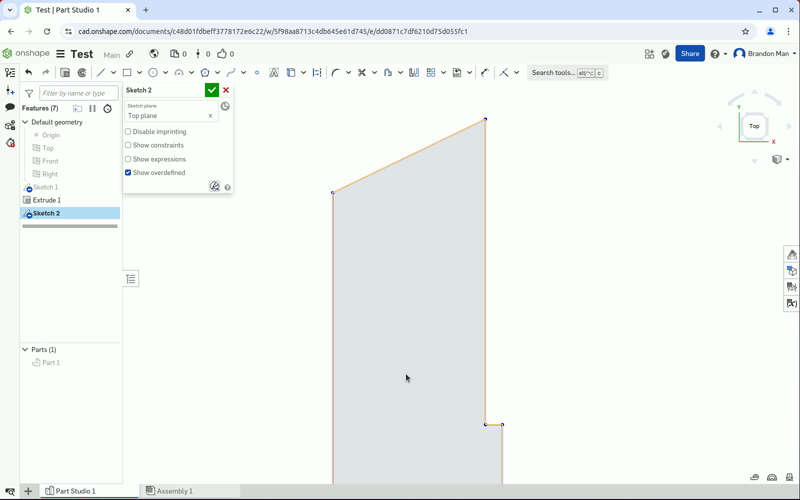
click(406, 373)
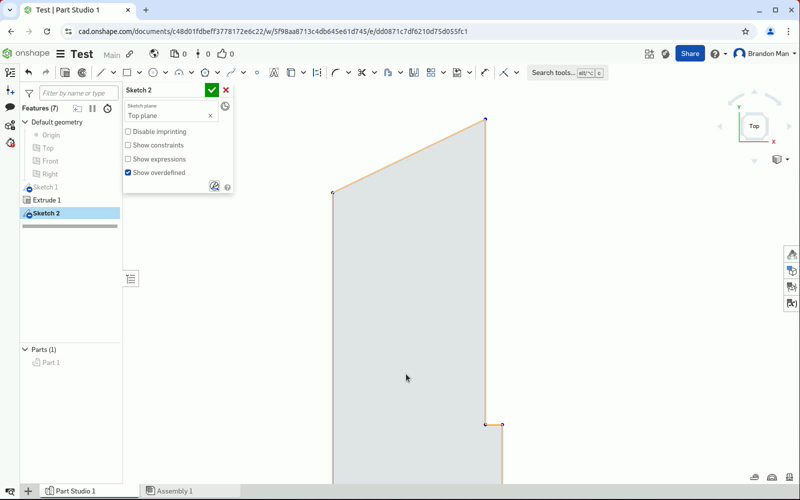
scroll(-6)
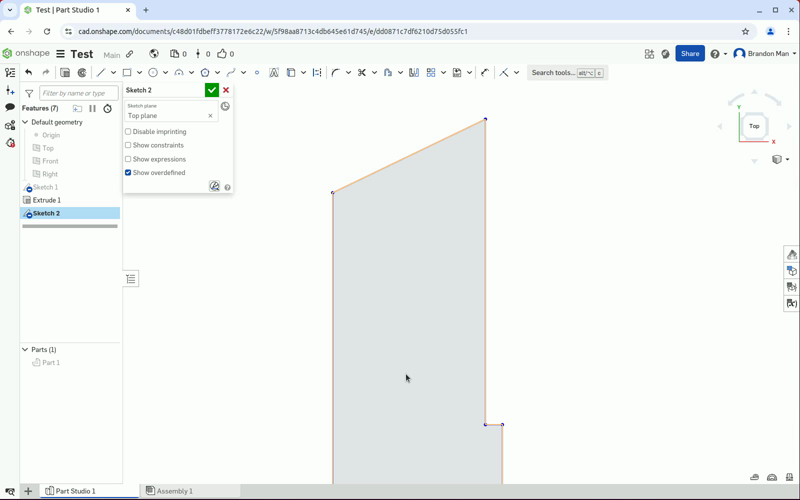
scroll(-6)
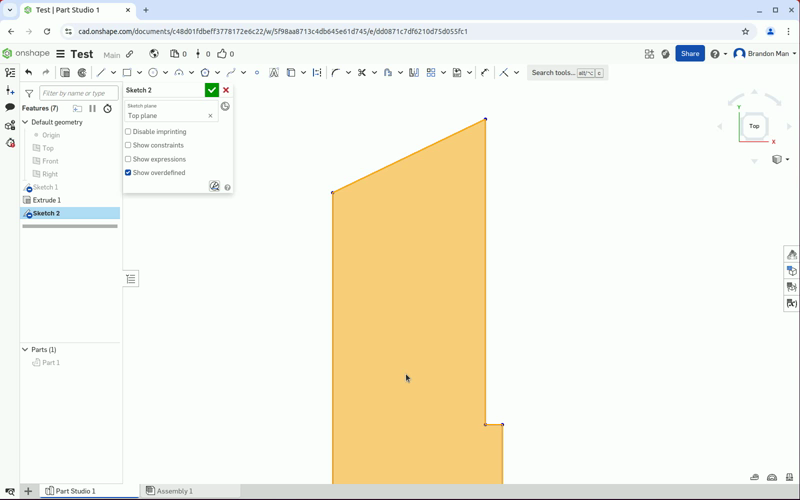
scroll(-6)
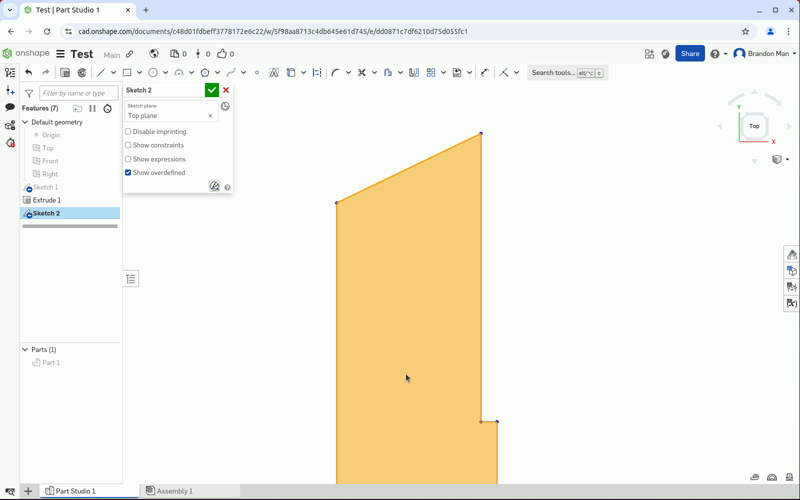
scroll(-6)
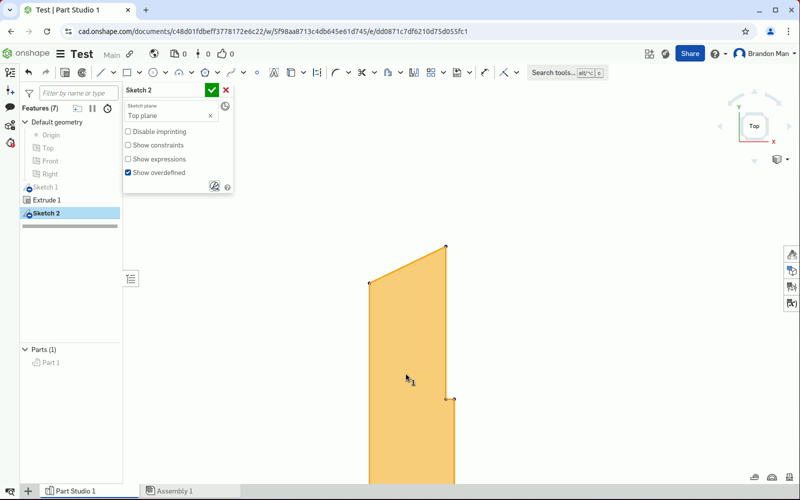
scroll(-6)
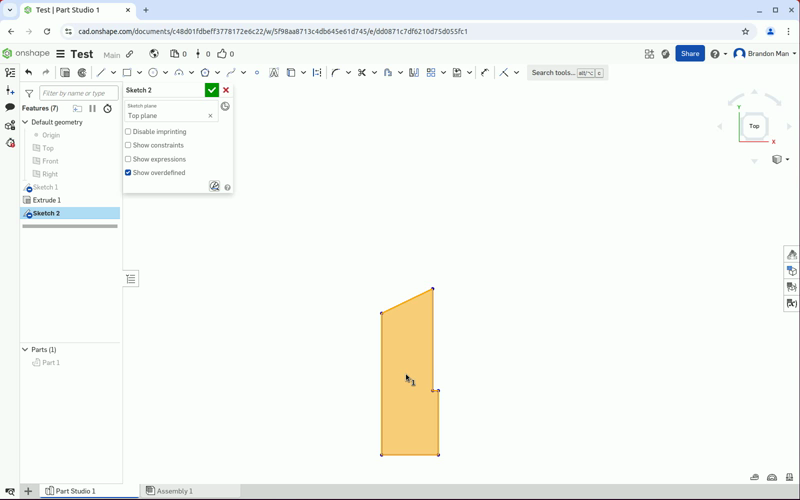
scroll(-6)
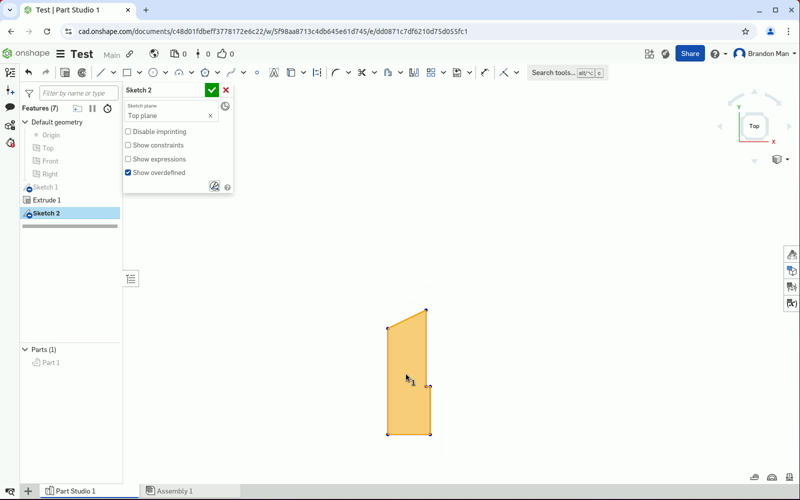
scroll(-6)
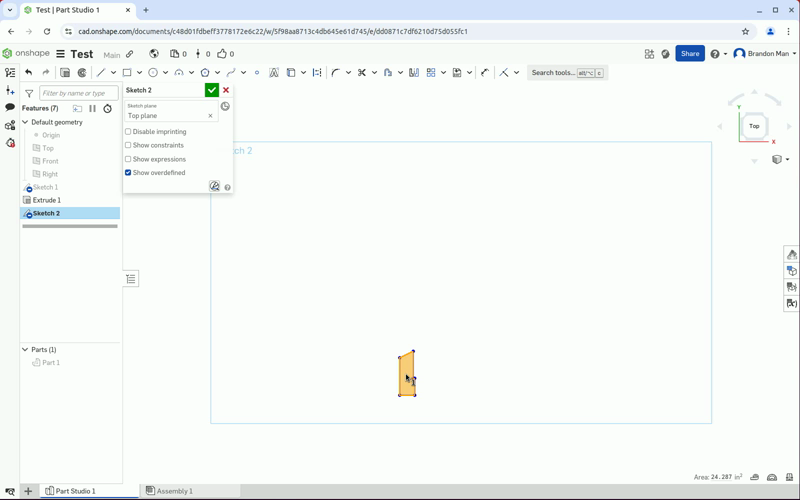
mouse_move(73, 352)
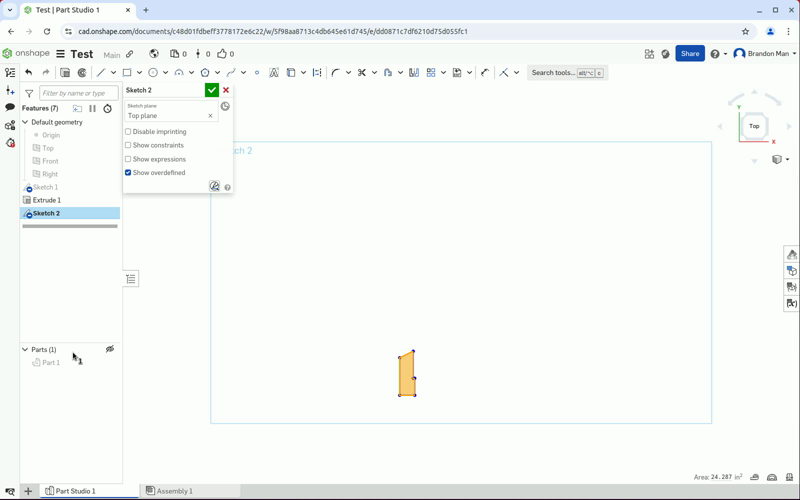
key(shift+y)
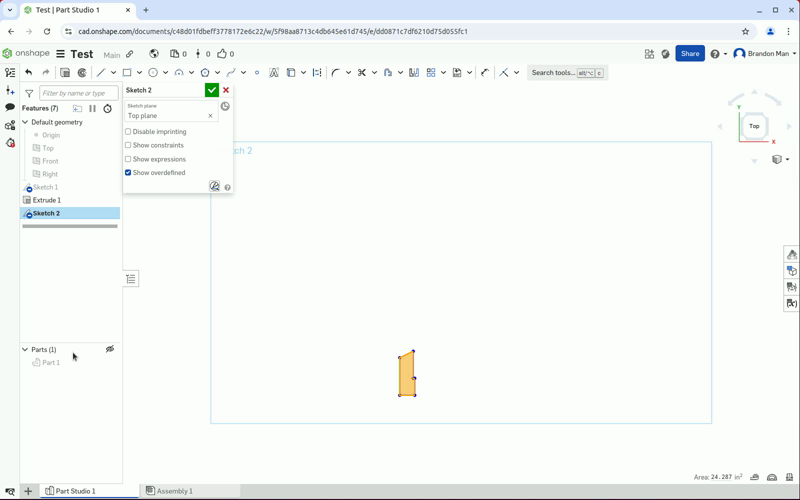
key(shift+e)
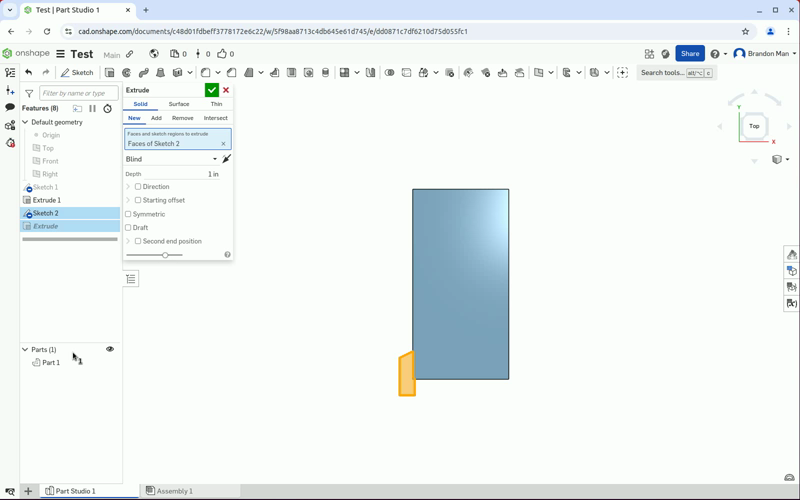
mouse_move(143, 106)
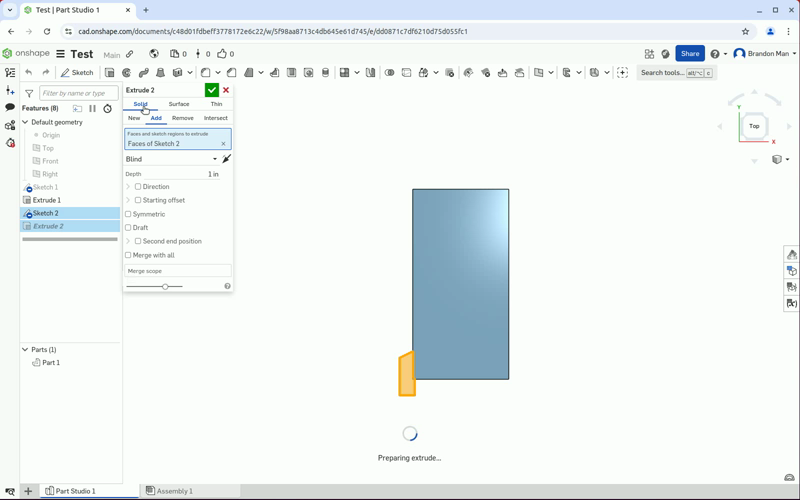
click(143, 106)
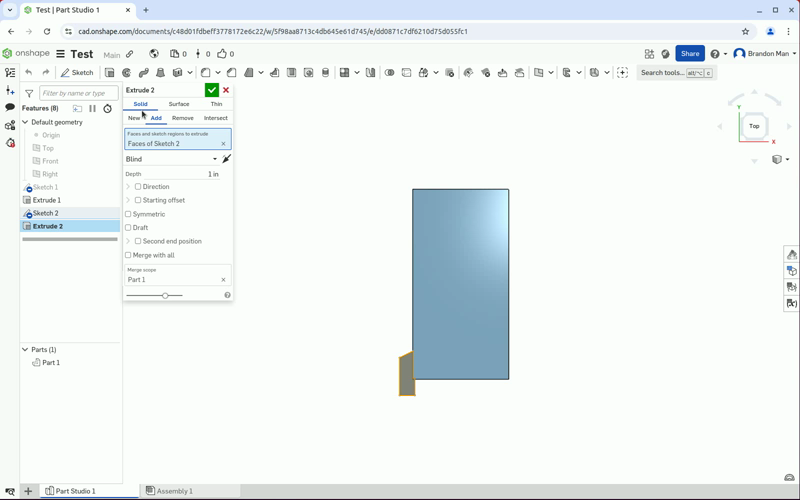
mouse_move(137, 120)
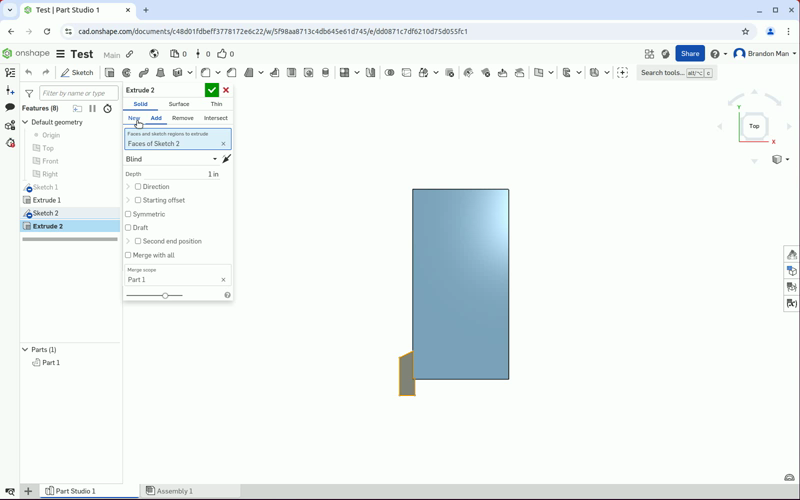
click(137, 120)
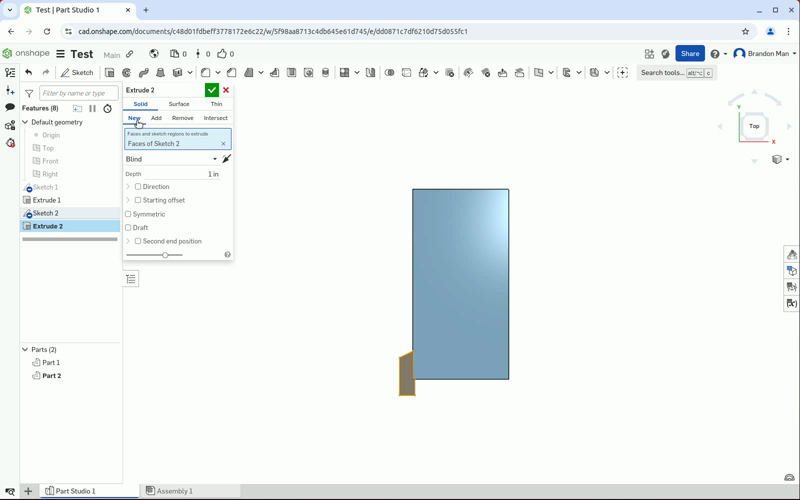
key(tab, 4)
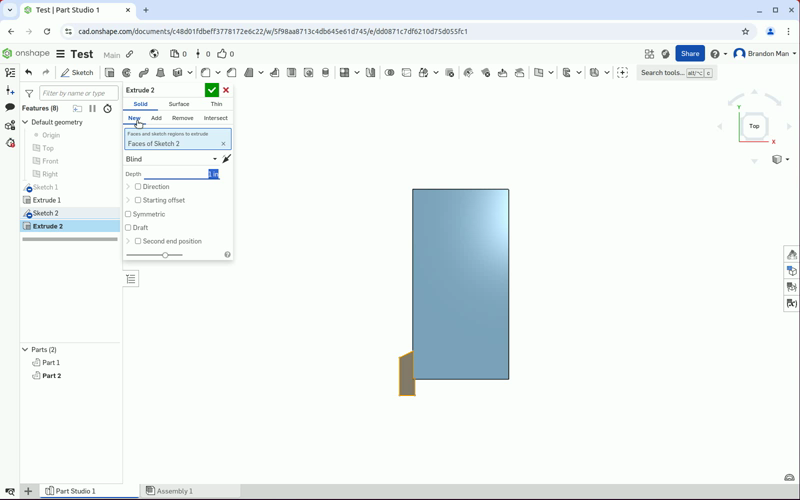
text(10.351)
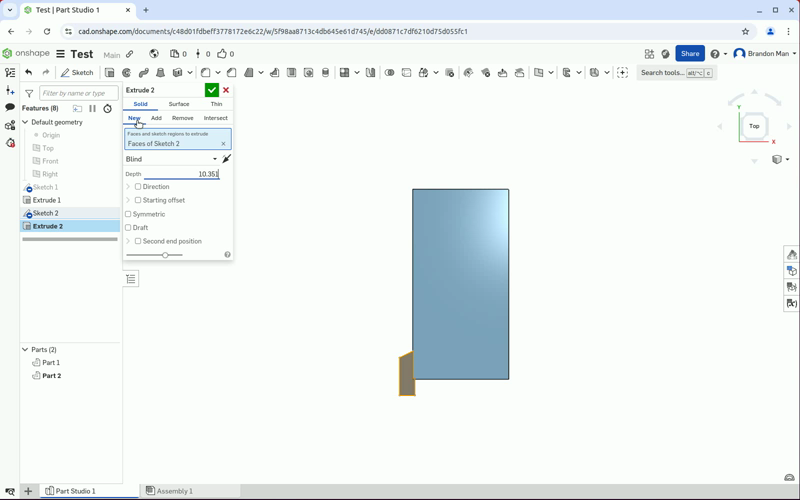
key(enter)
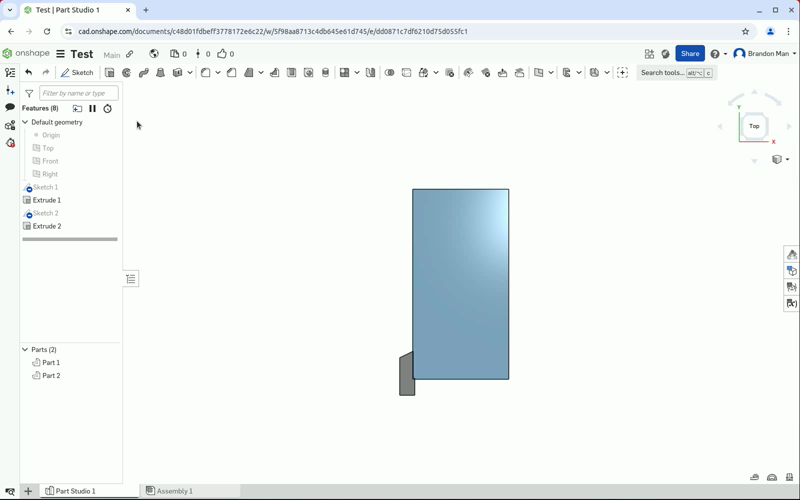
key(shift+h)
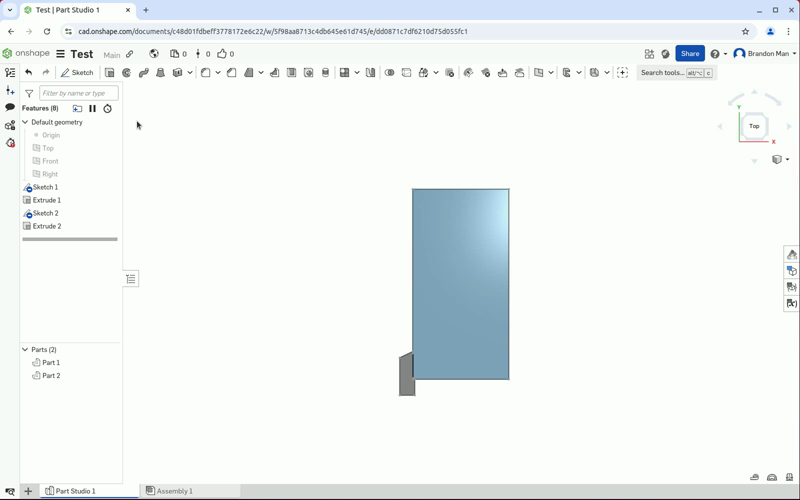
key(shift+h)
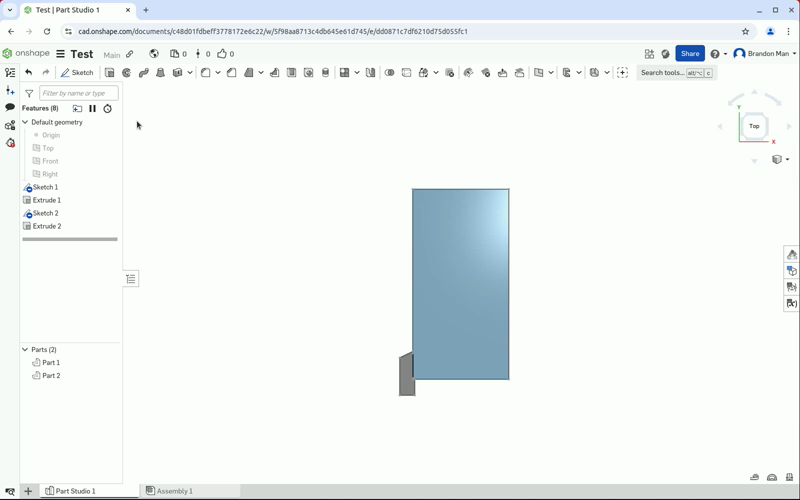
key(shift+7)
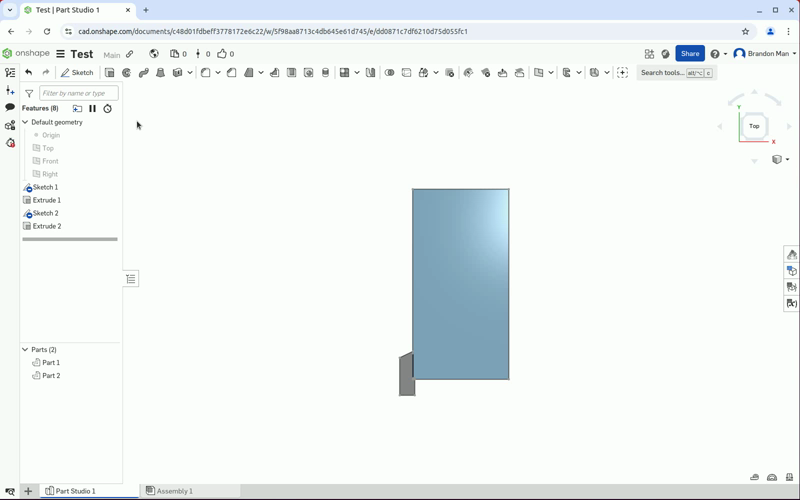
key(up, 3)
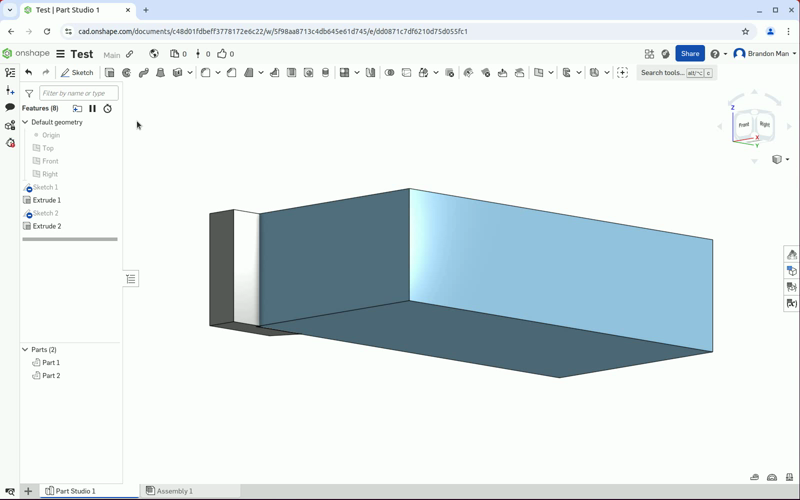
key(left, 3)
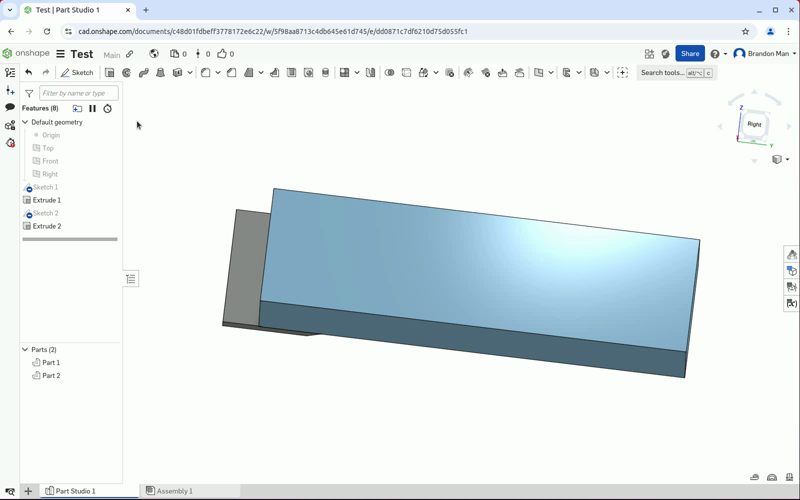
key(right, 3)
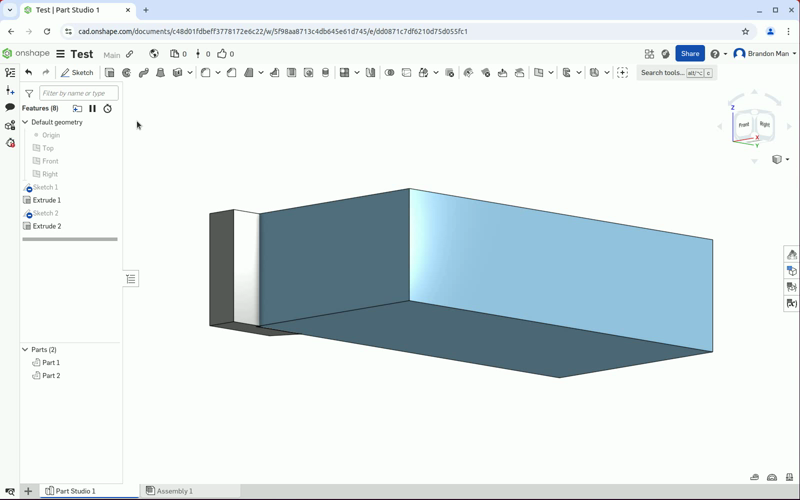
key(down, 3)
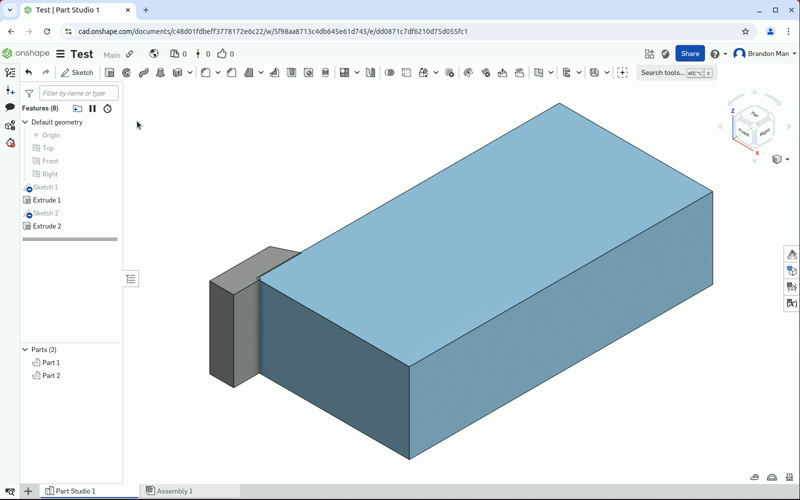
mouse_move(73, 189)
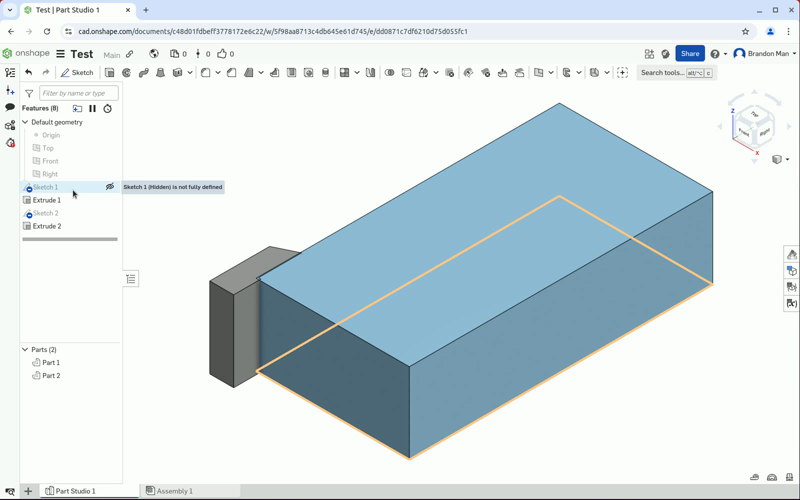
click(73, 189)